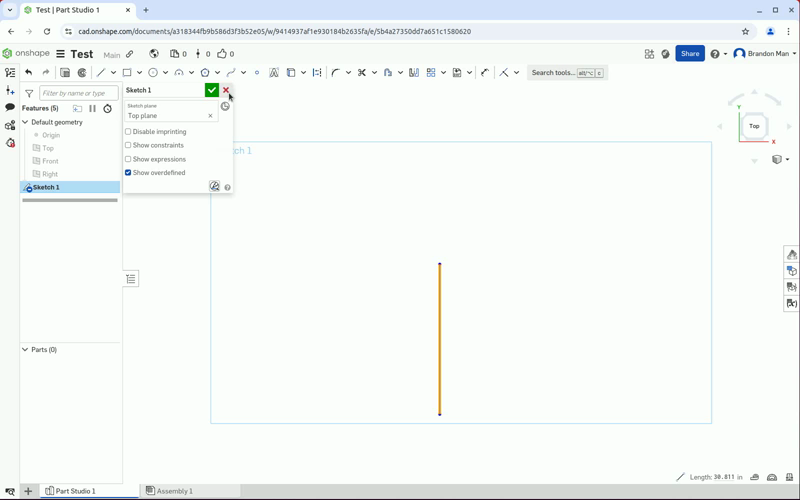
key(shift+h)
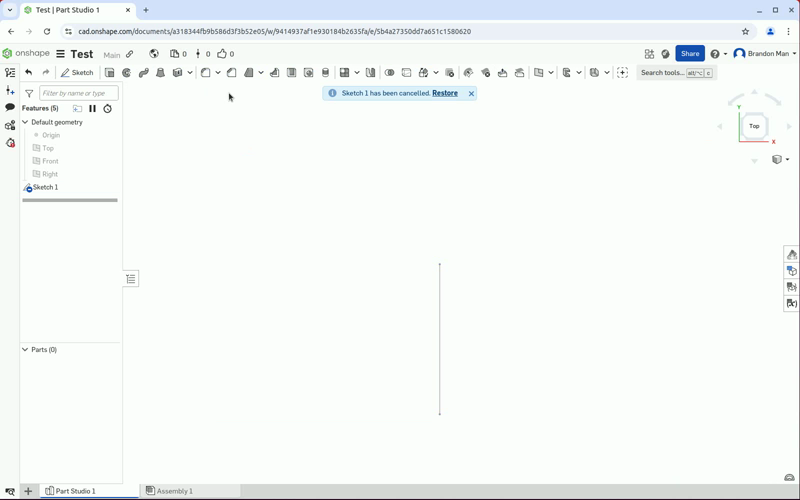
key(shift+s)
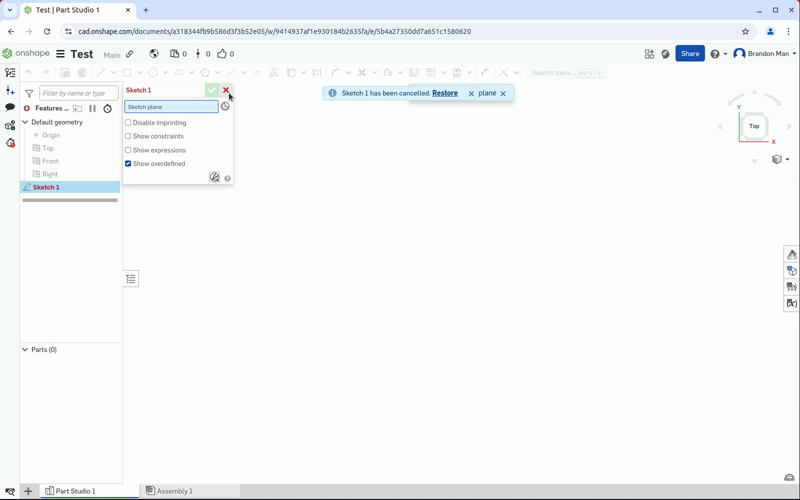
mouse_move(73, 150)
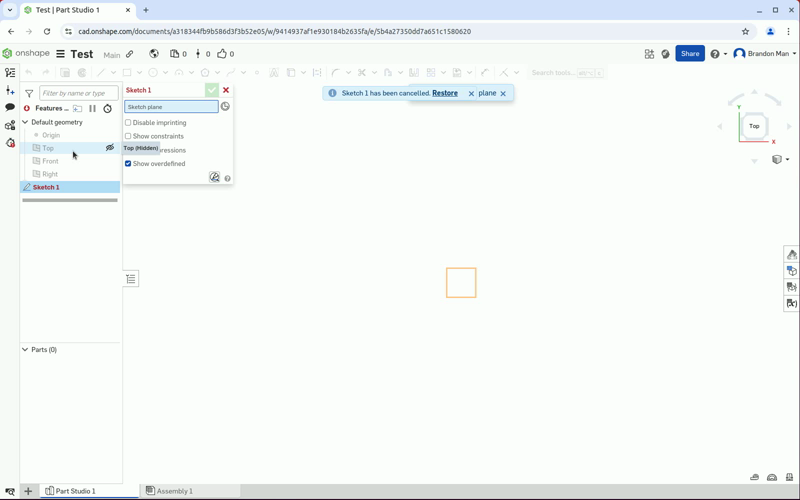
click(73, 150)
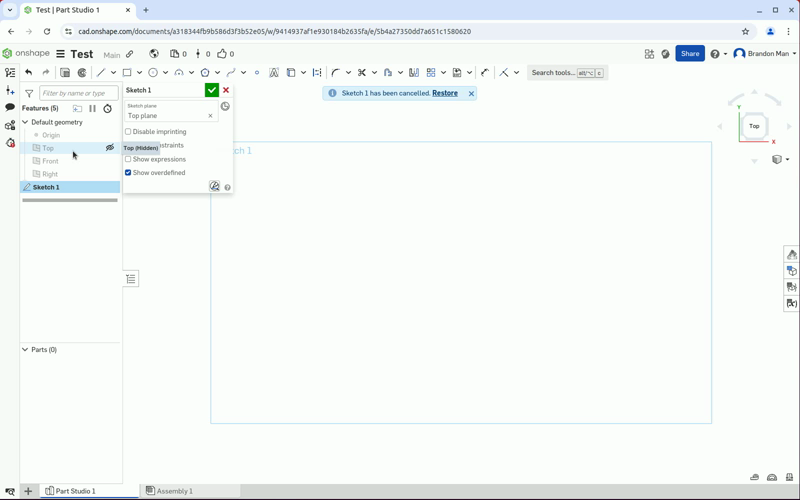
mouse_move(73, 352)
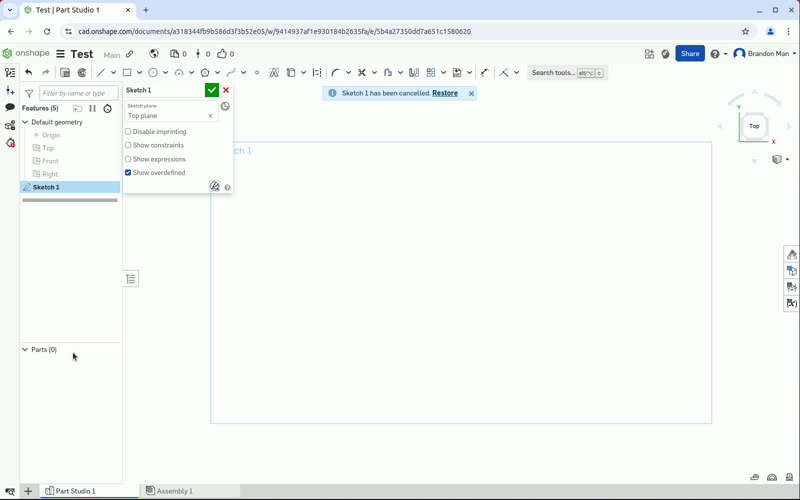
key(y)
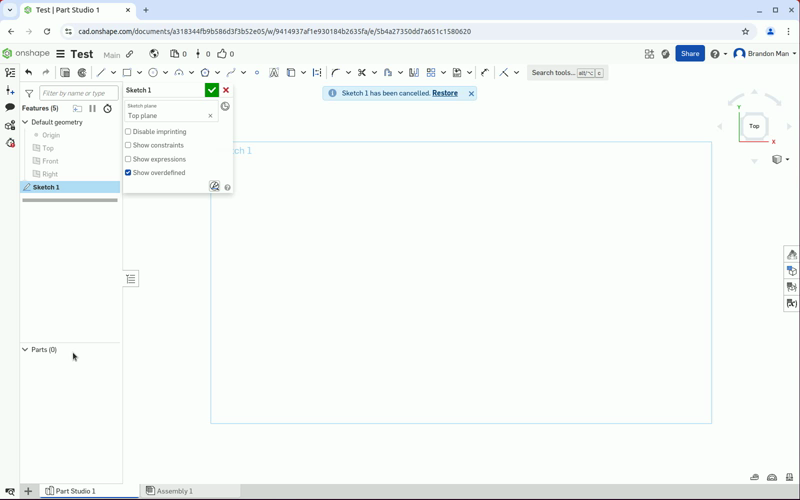
key(c)
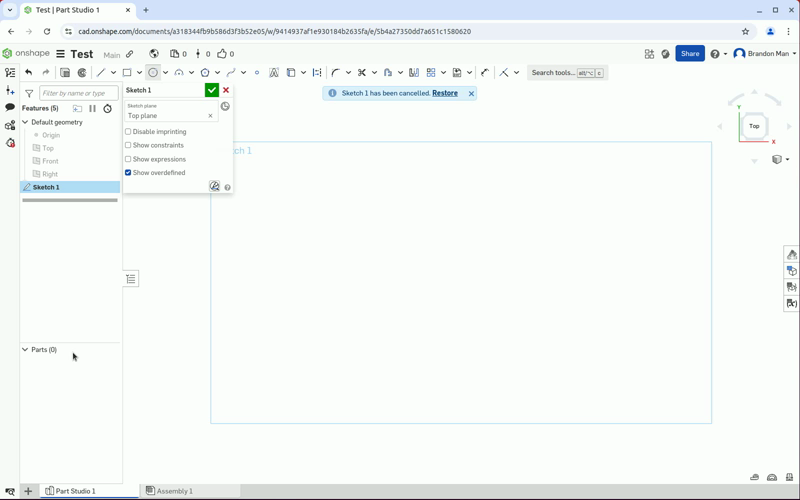
key_down(shift)
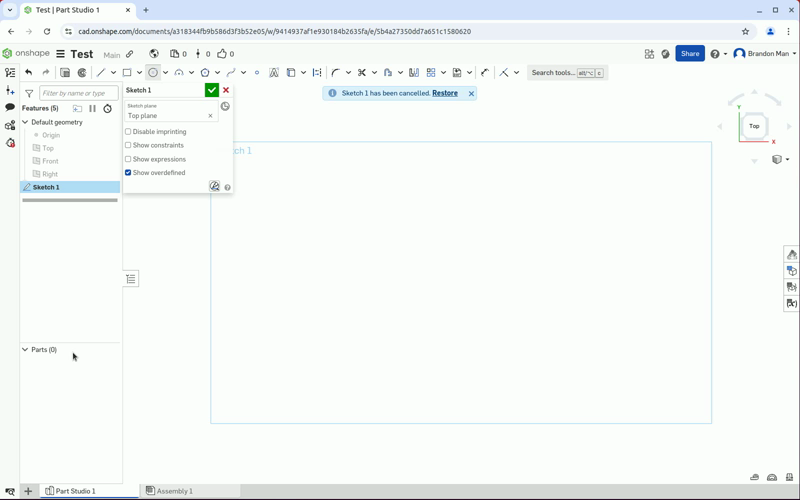
mouse_move(392, 282)
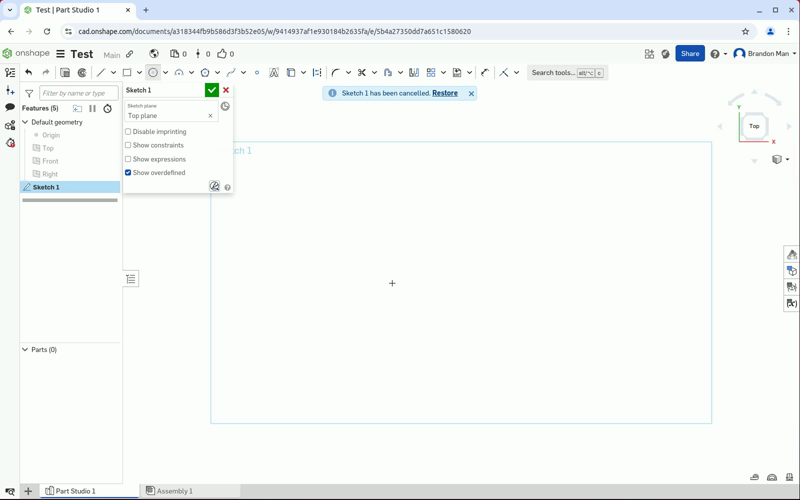
click(392, 282)
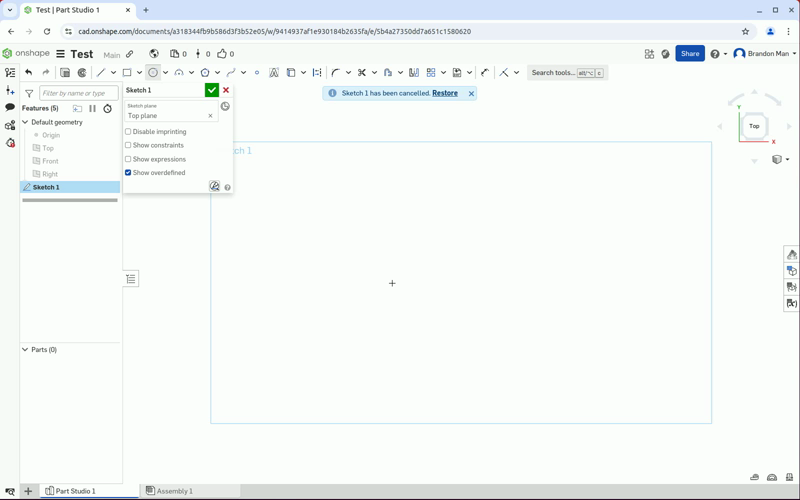
key_up(shift)
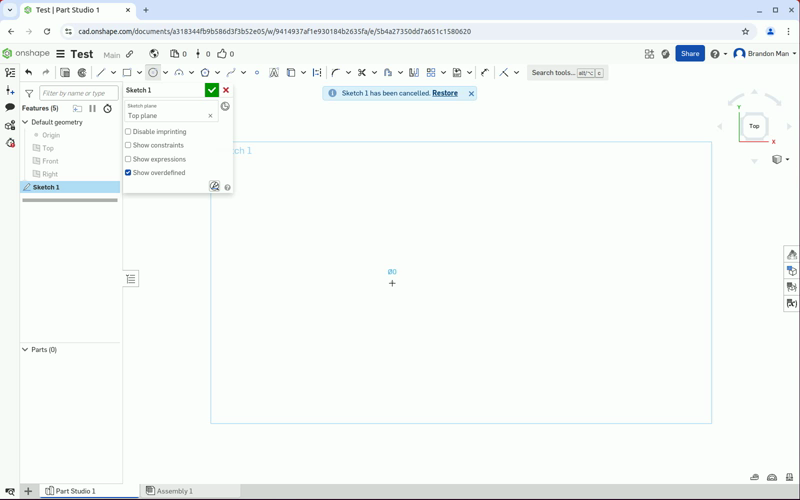
mouse_move(435, 282)
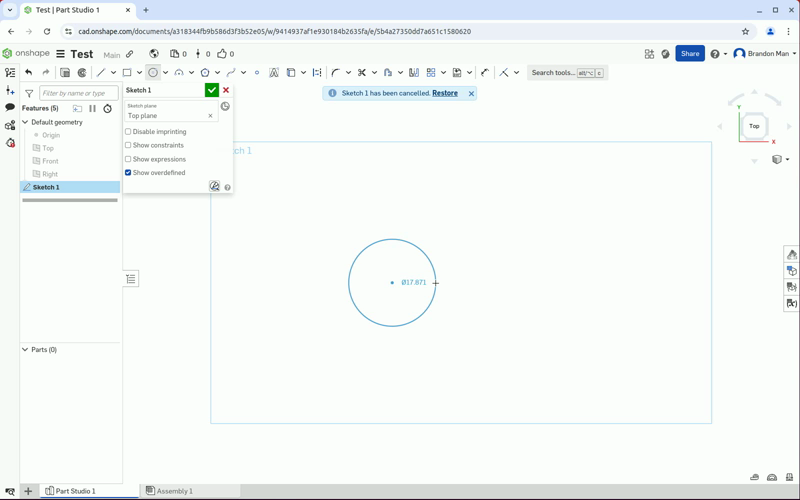
click(435, 282)
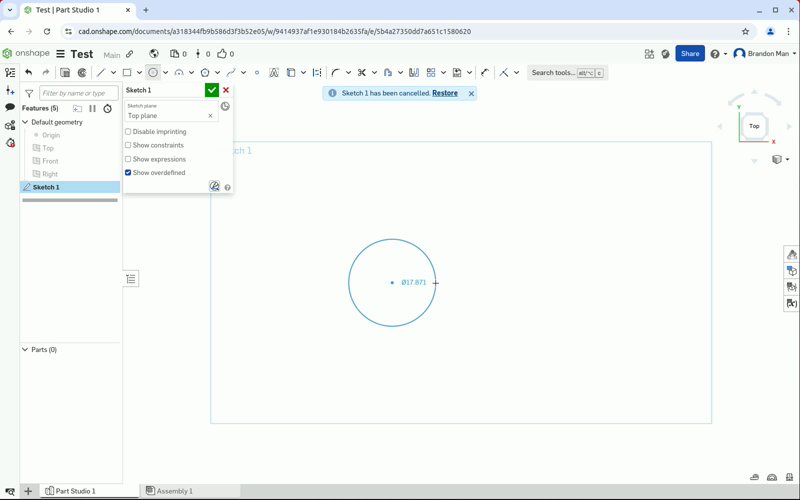
key(esc)
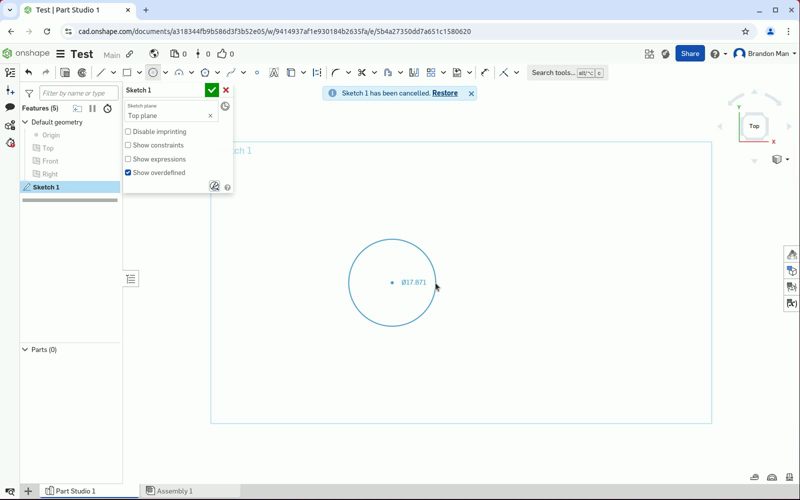
key(c)
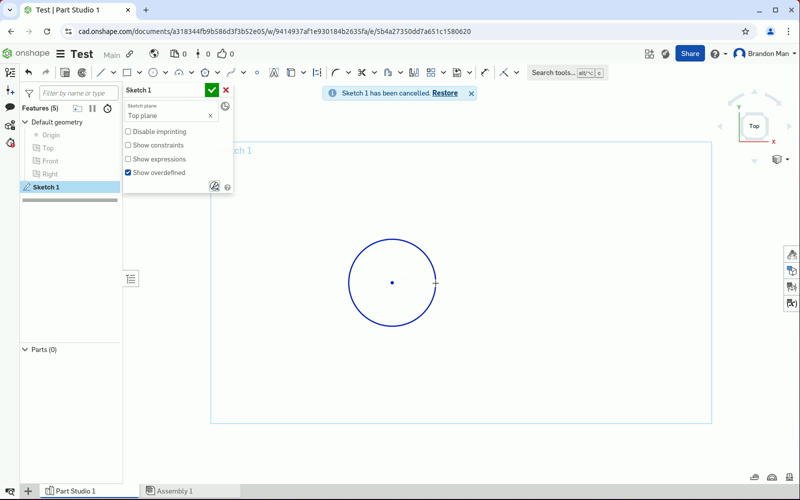
key_down(shift)
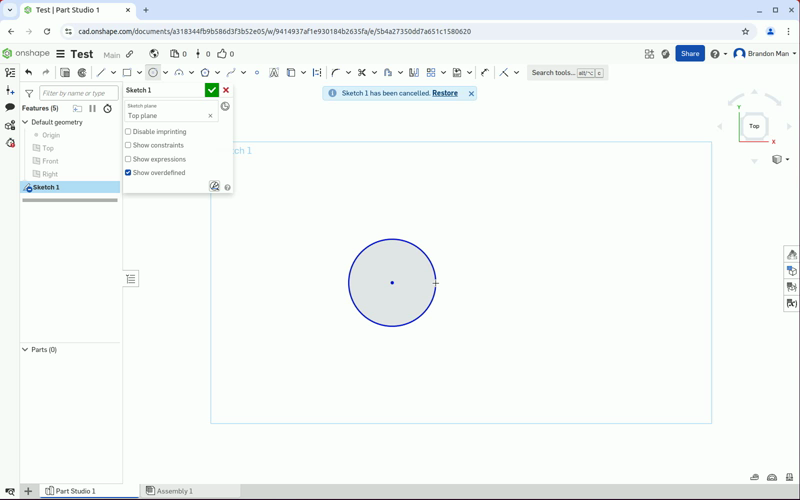
mouse_move(392, 282)
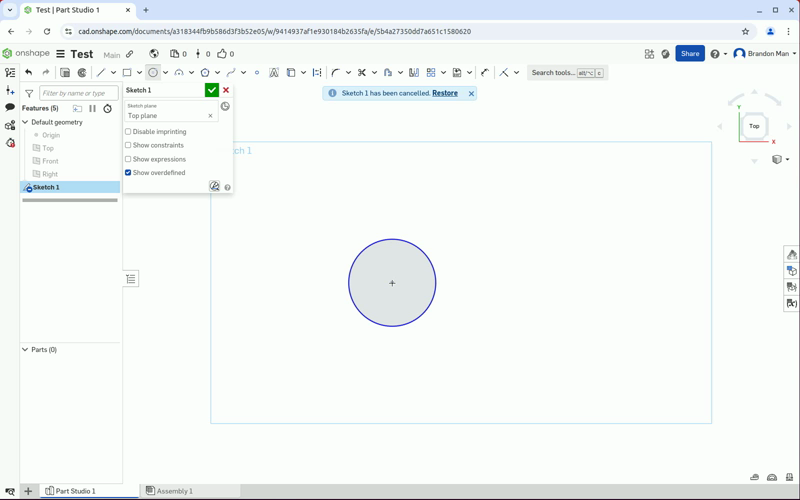
click(392, 282)
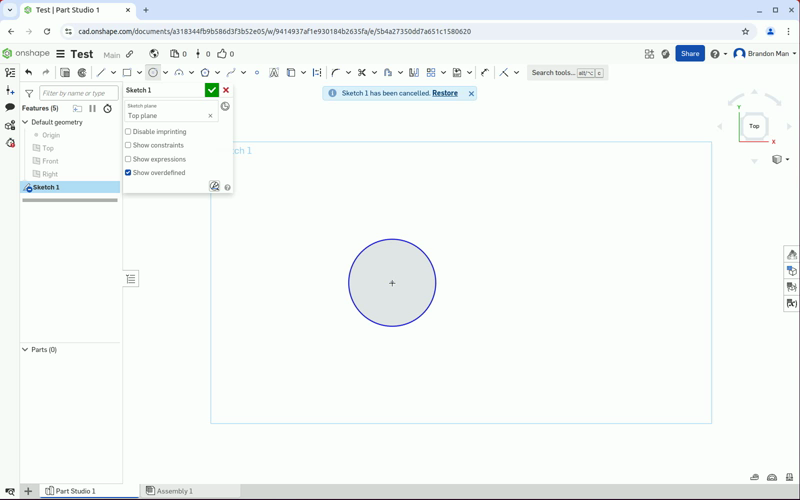
key_up(shift)
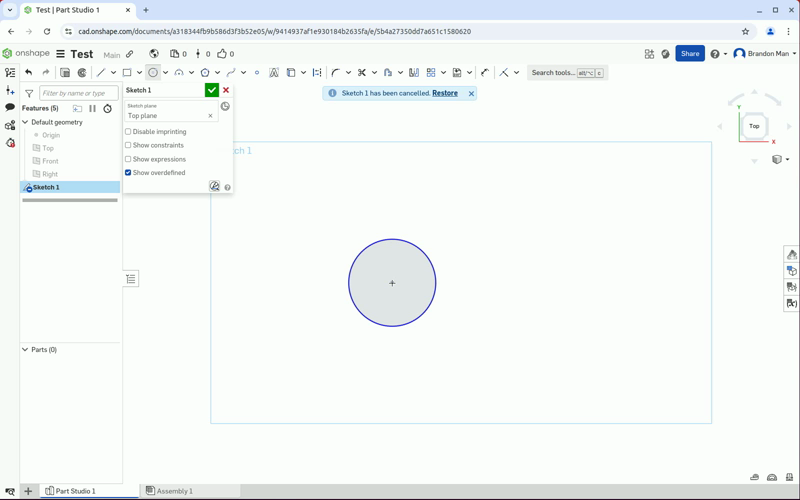
mouse_move(415, 282)
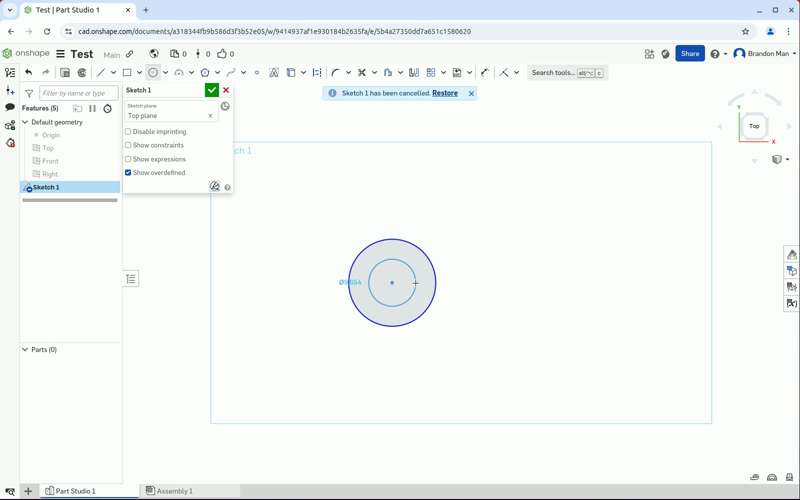
click(415, 282)
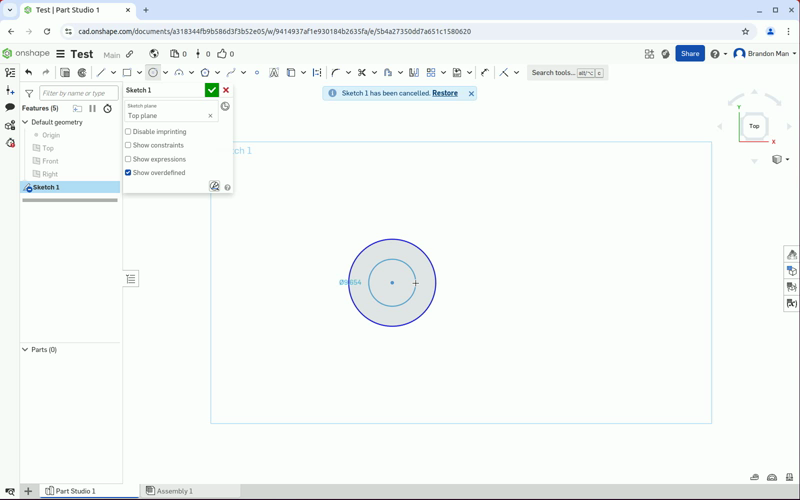
key(esc)
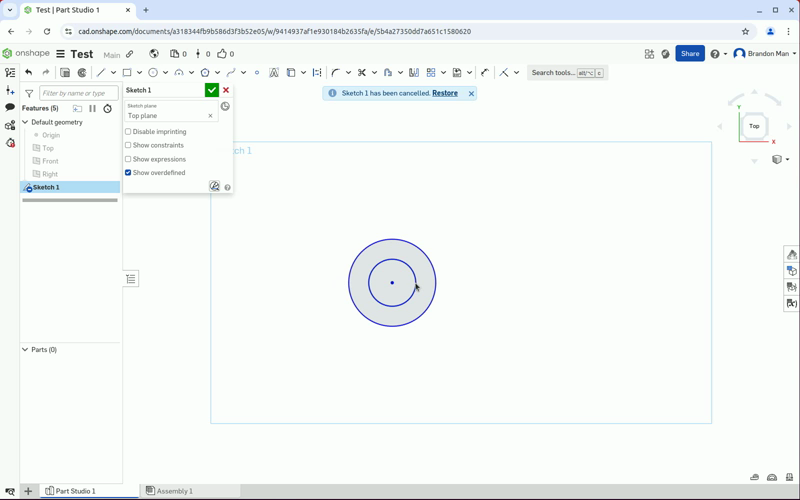
mouse_move(390, 243)
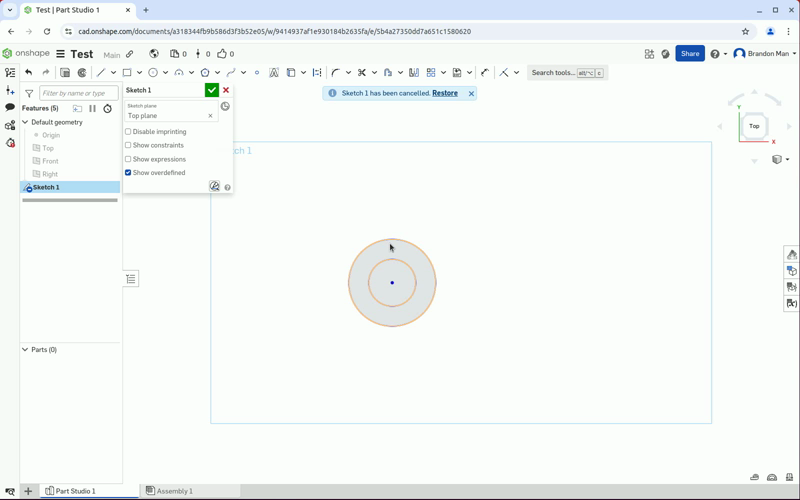
click(390, 243)
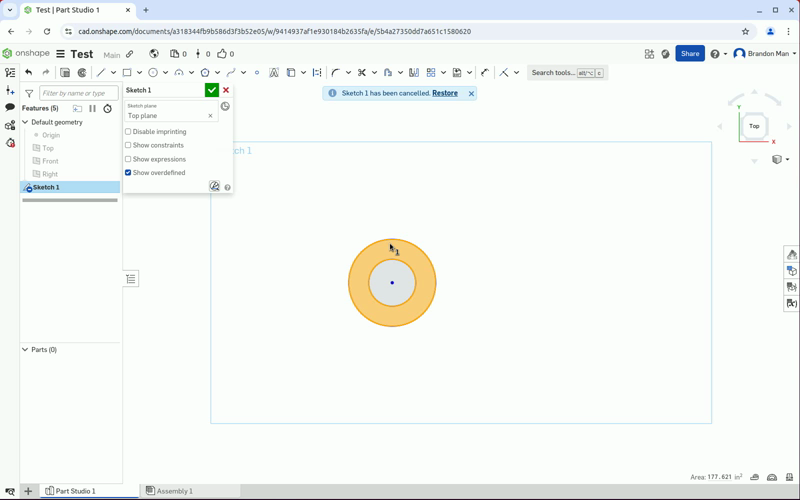
mouse_move(73, 352)
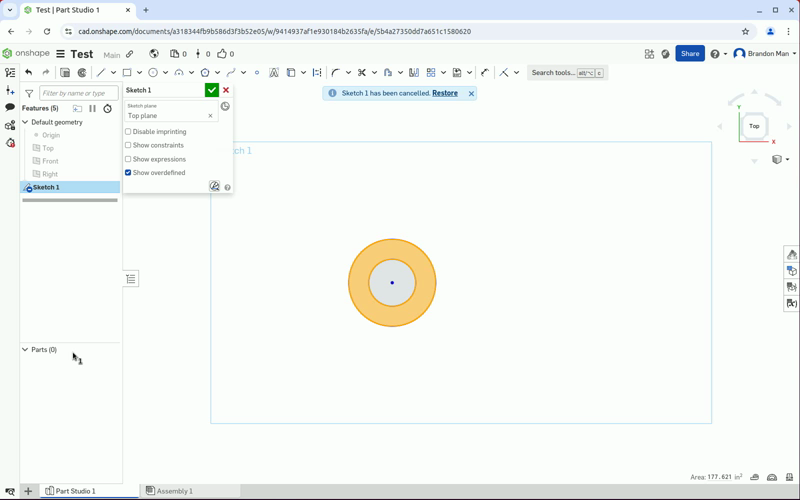
key(shift+y)
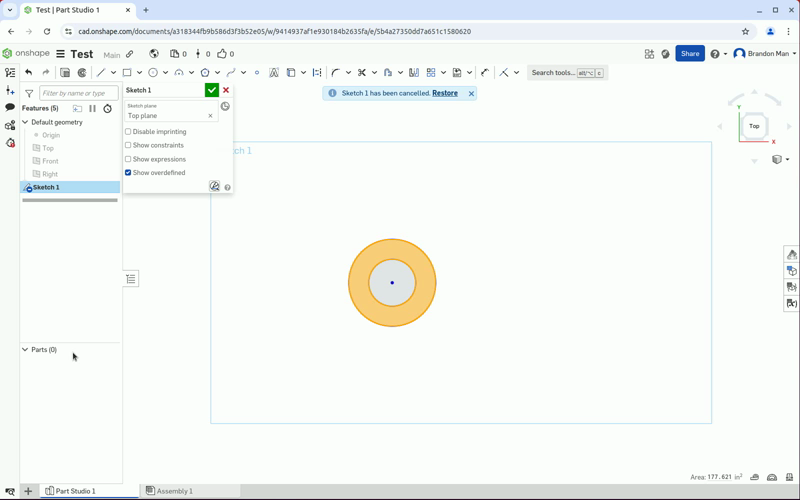
key(shift+e)
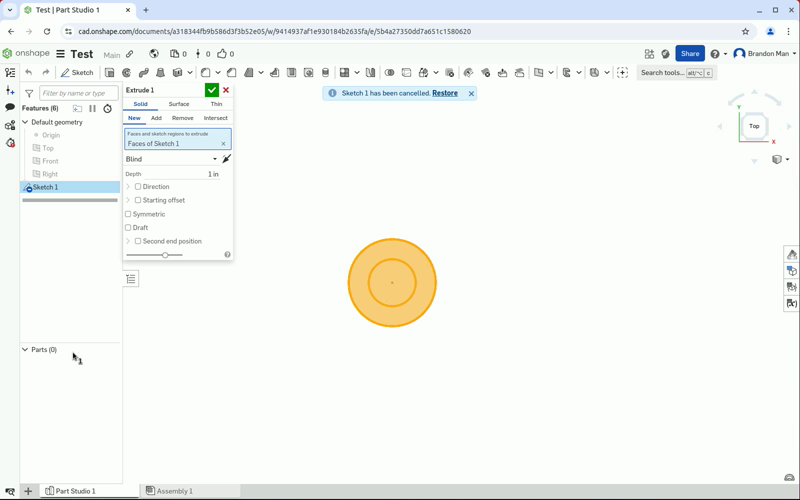
mouse_move(143, 106)
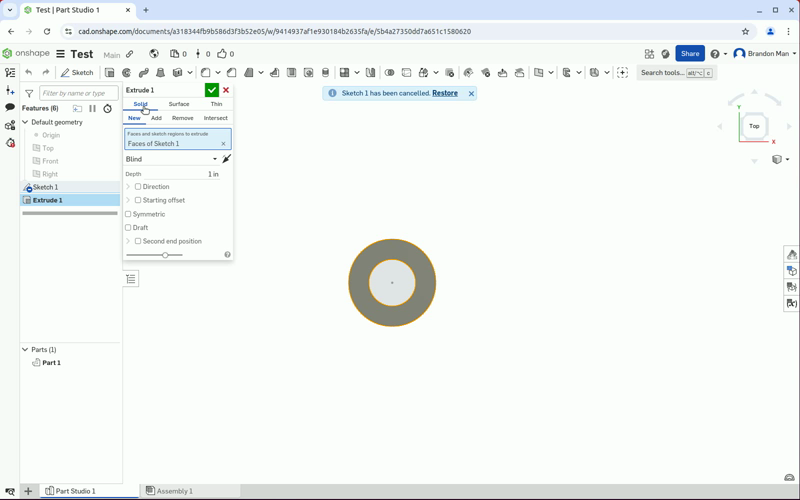
click(143, 106)
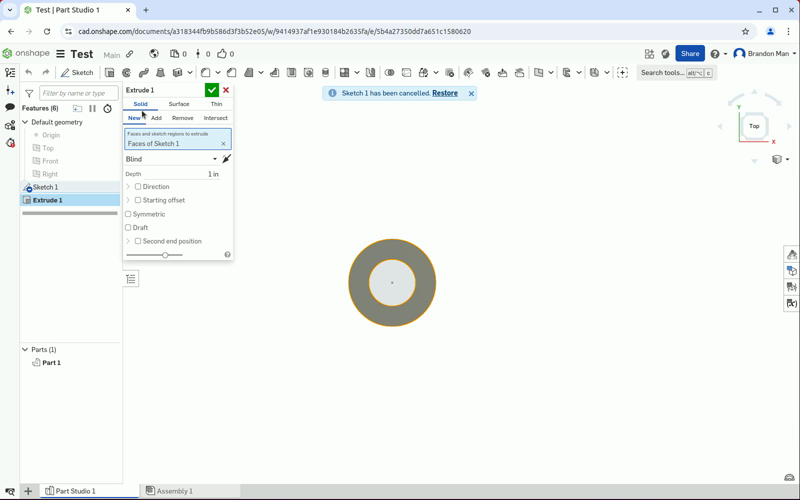
mouse_move(137, 120)
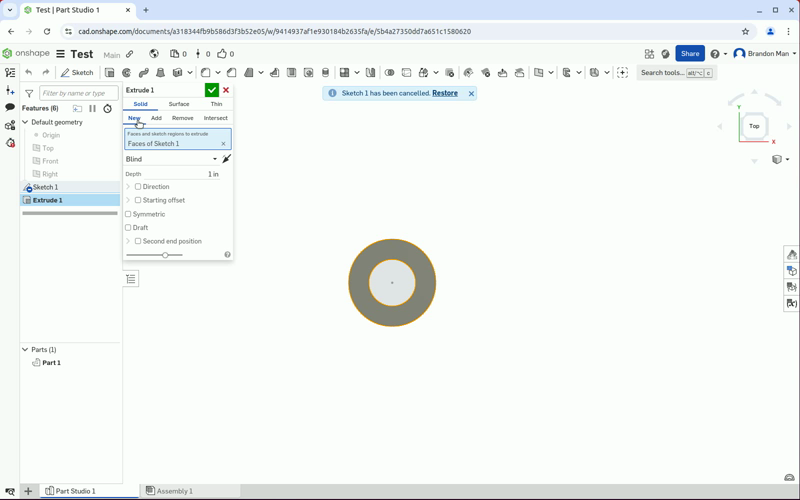
click(137, 120)
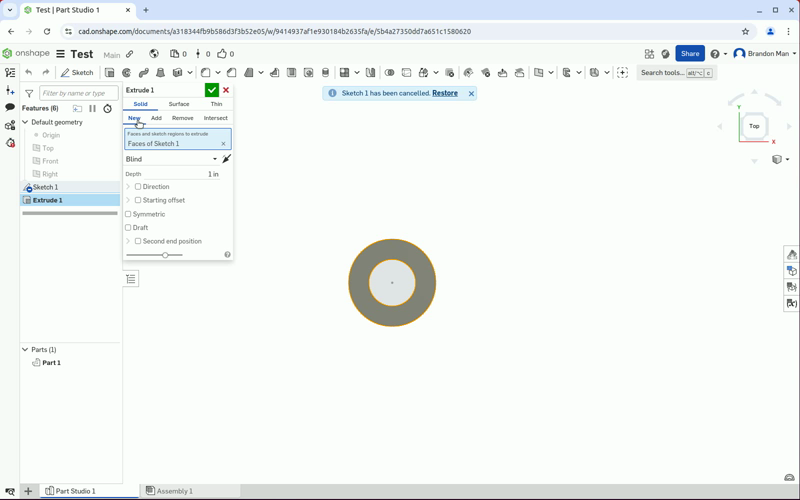
key(tab, 4)
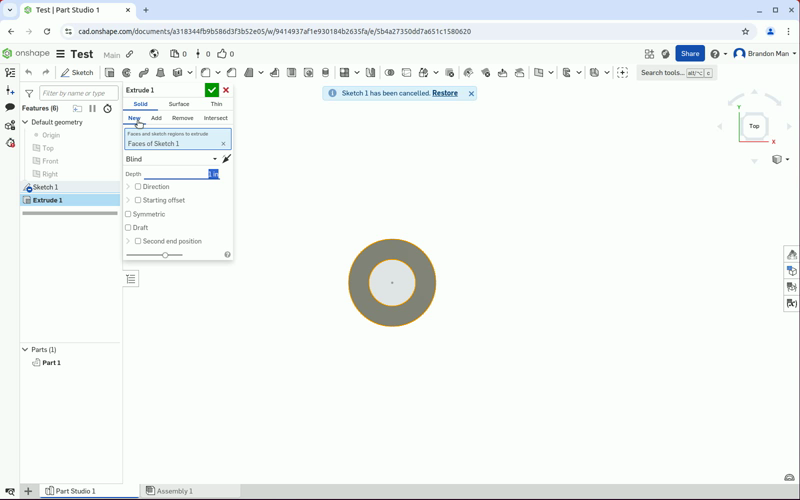
text(7.703)
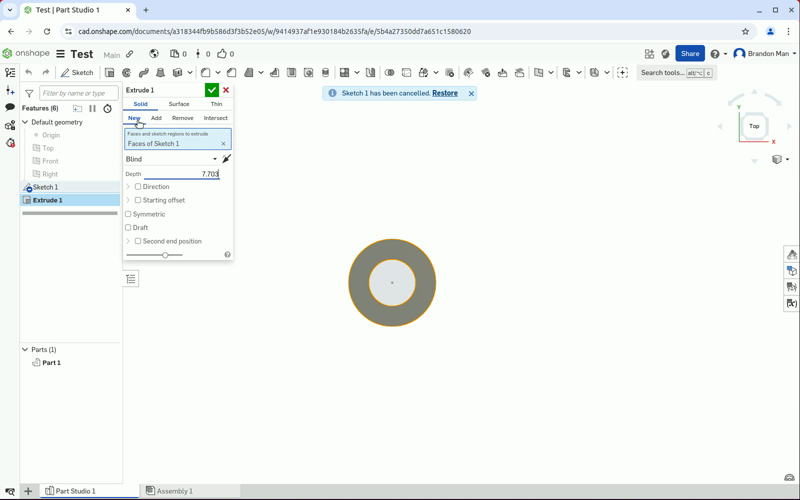
key(enter)
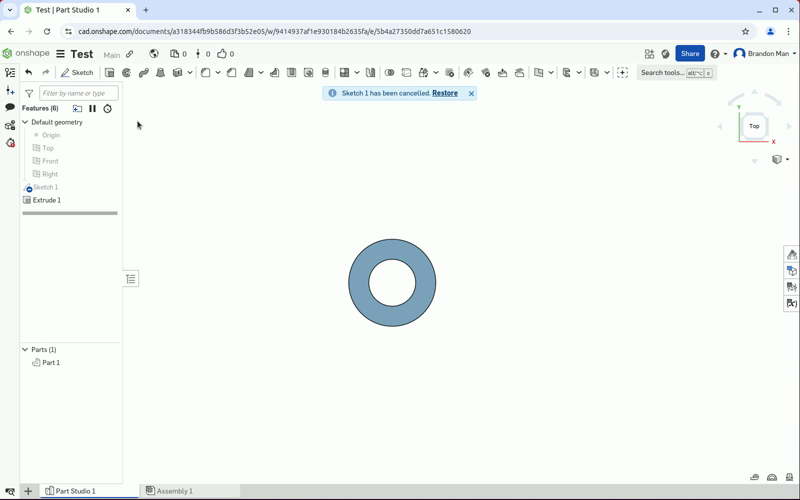
key(shift+h)
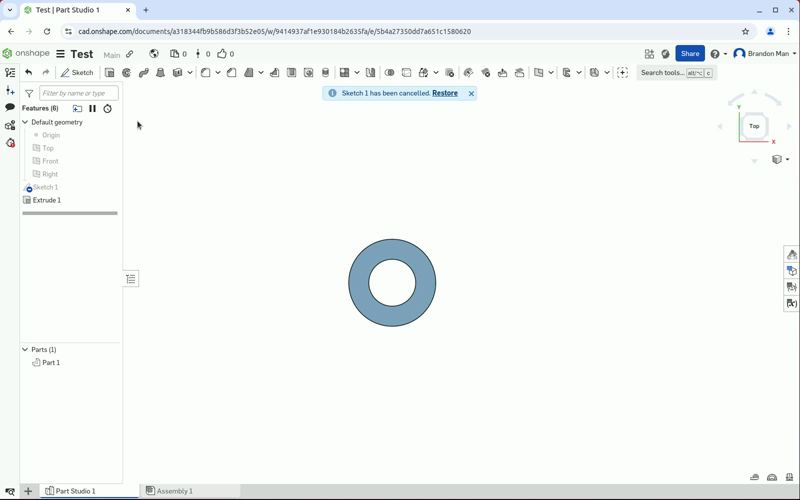
key(shift+h)
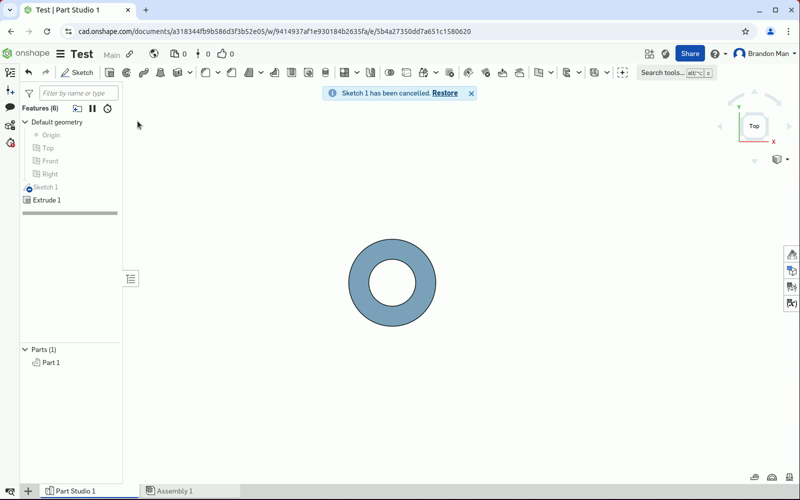
mouse_move(73, 189)
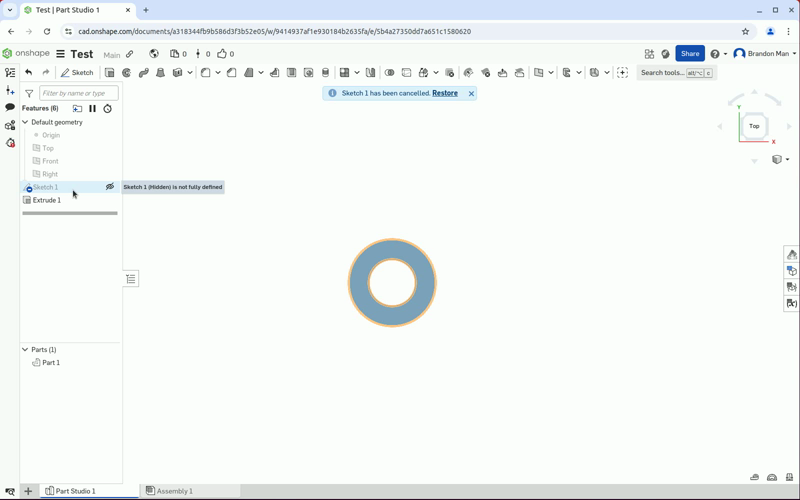
click(73, 189)
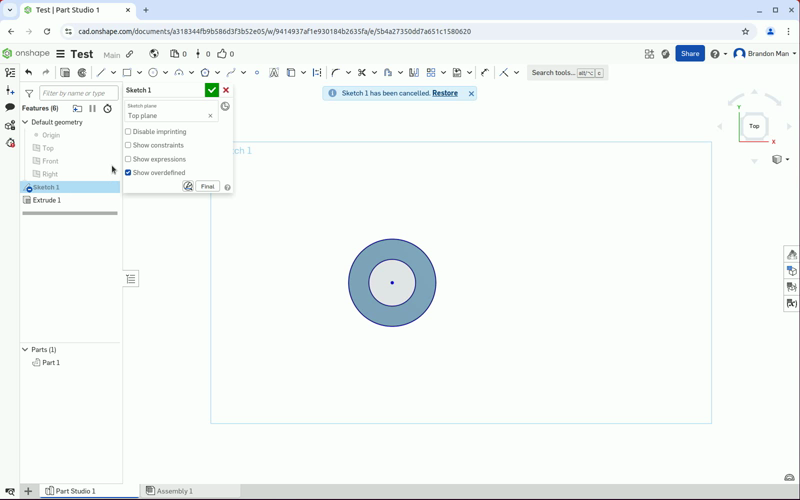
mouse_move(229, 92)
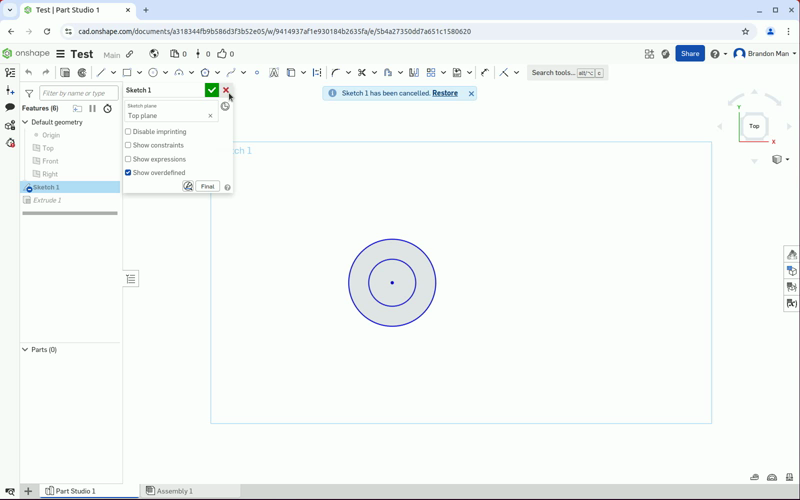
click(229, 92)
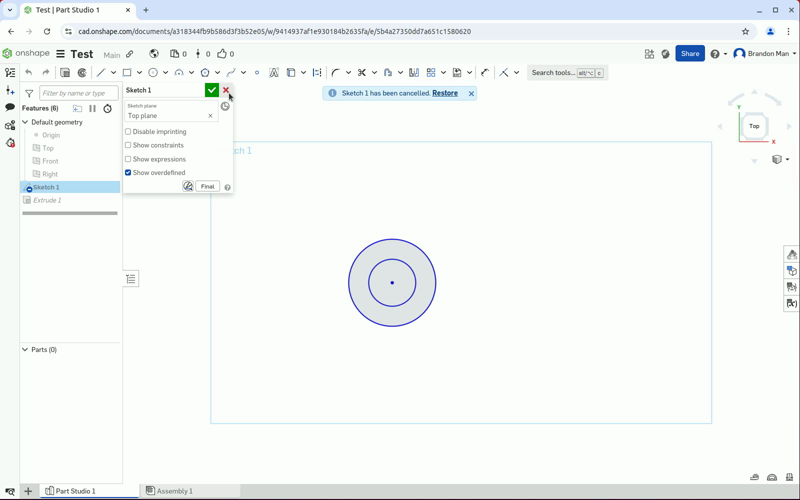
key(shift+s)
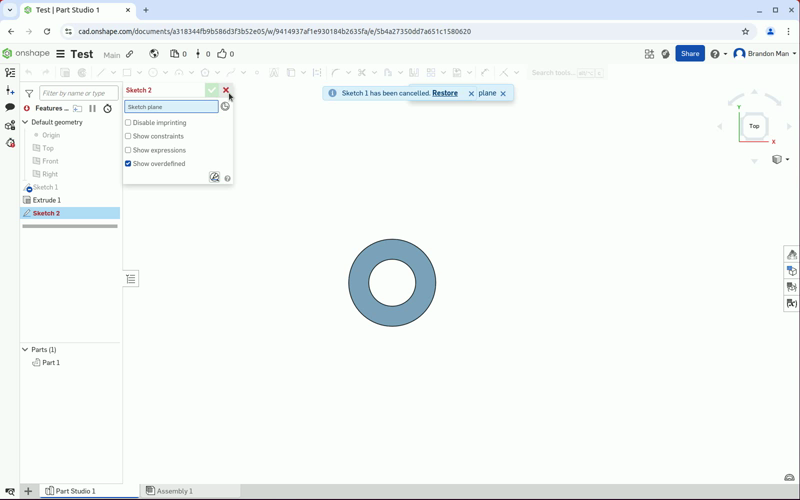
mouse_move(73, 150)
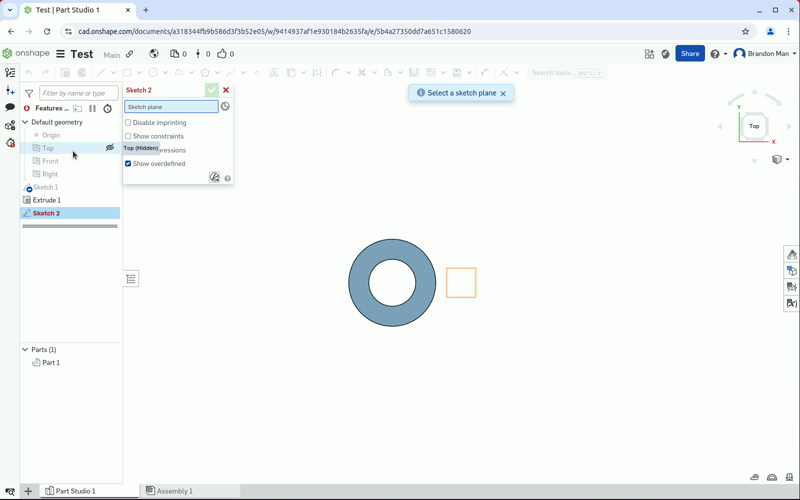
click(73, 150)
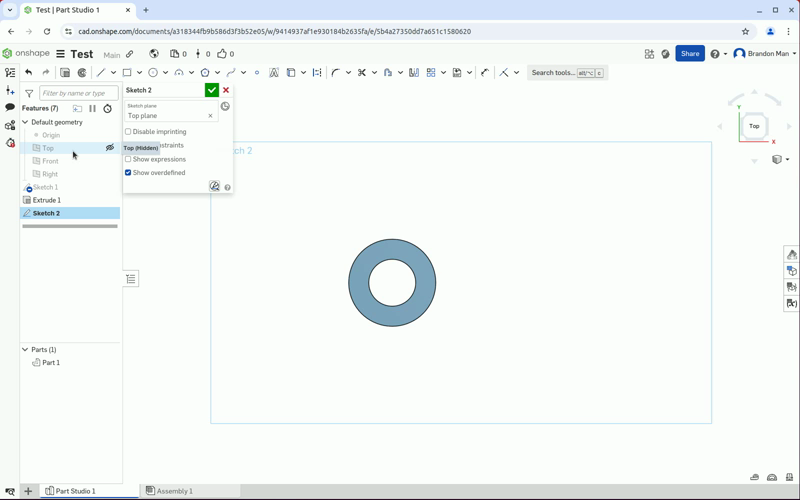
mouse_move(73, 352)
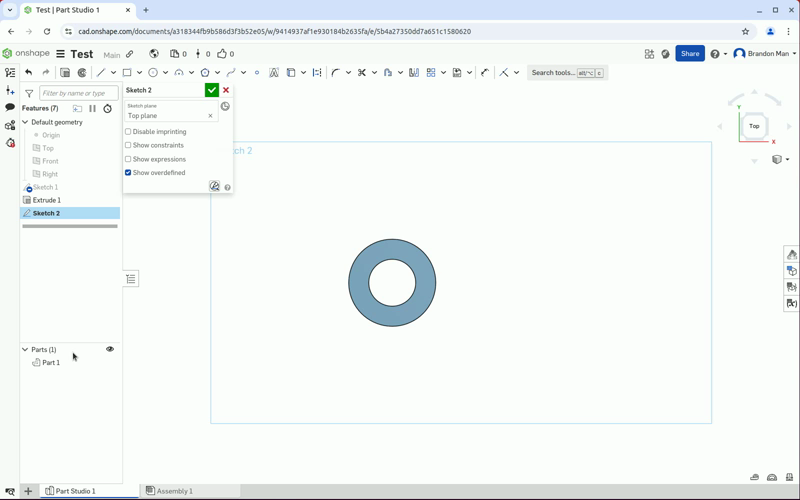
key(y)
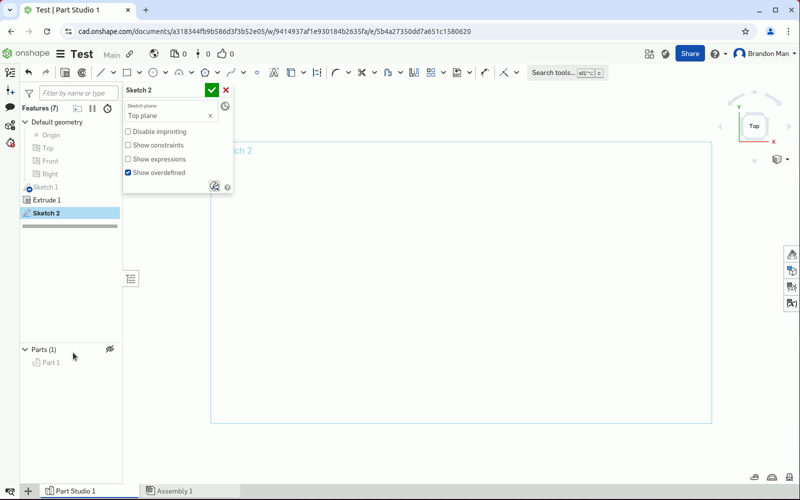
key(l)
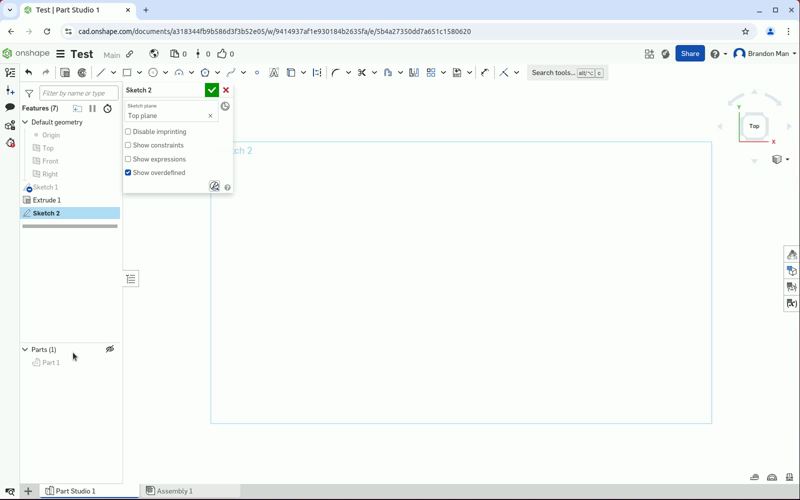
key_down(shift)
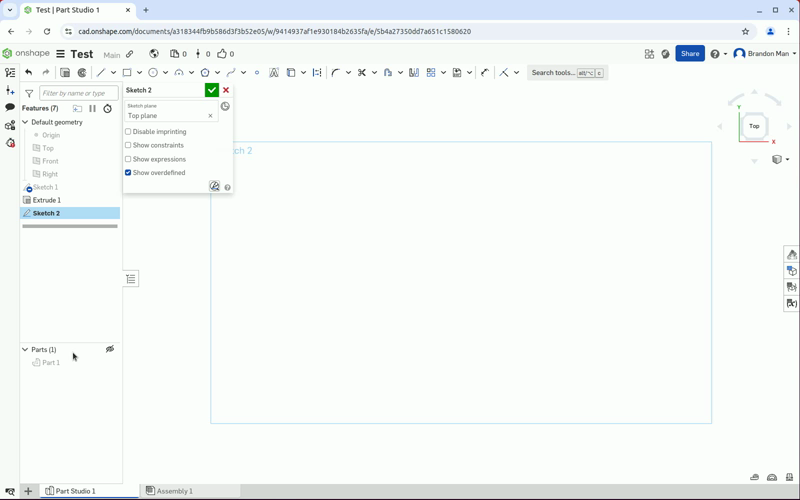
mouse_move(391, 326)
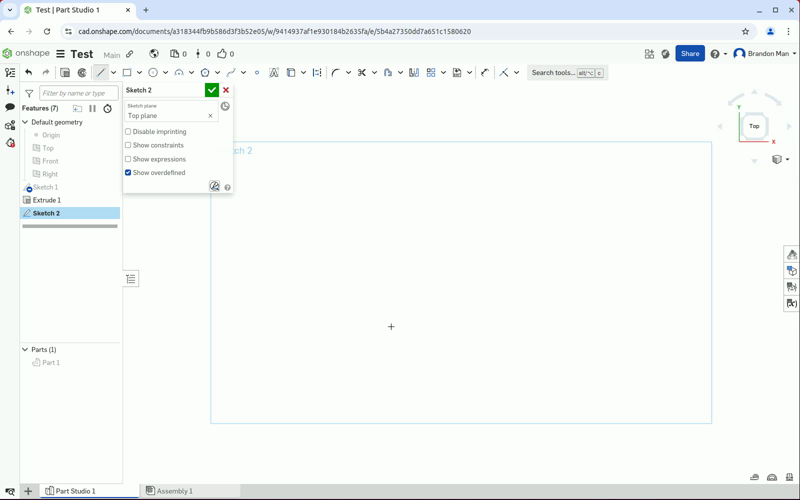
click(391, 326)
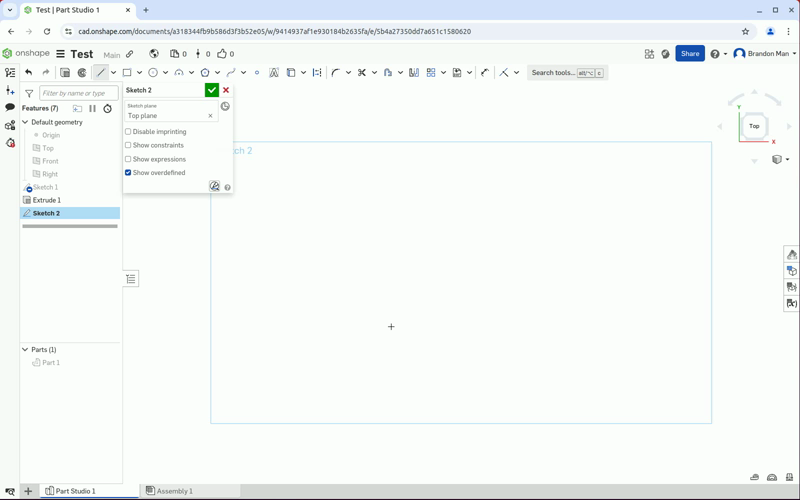
key_up(shift)
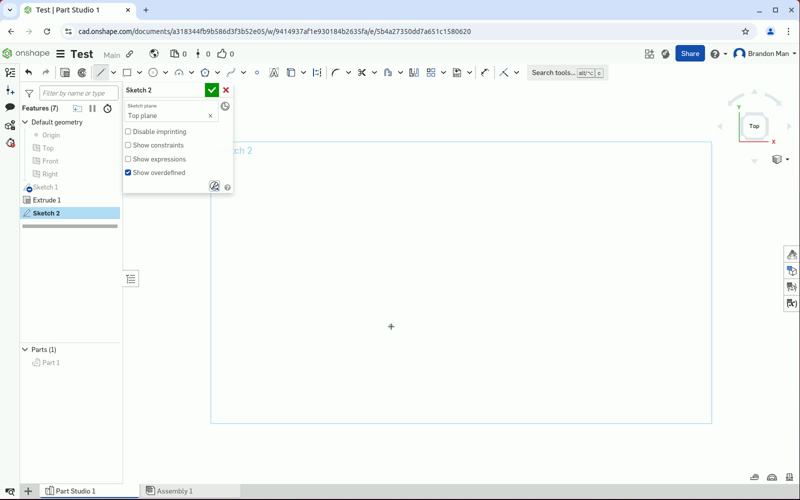
key_down(shift)
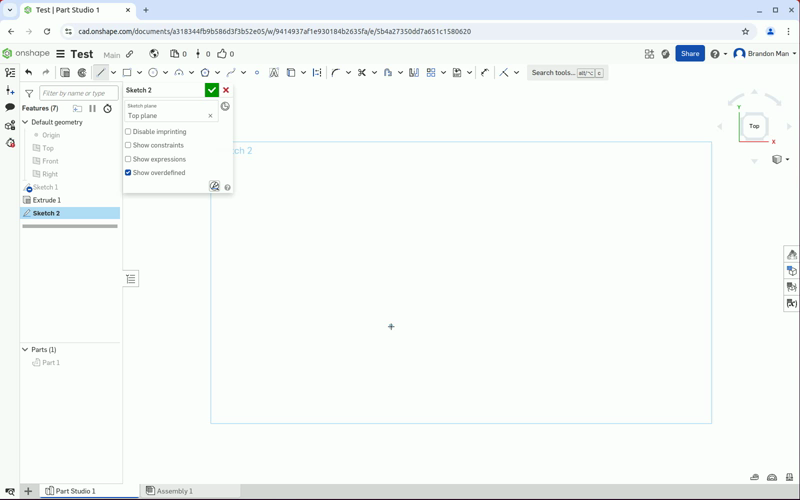
mouse_move(529, 324)
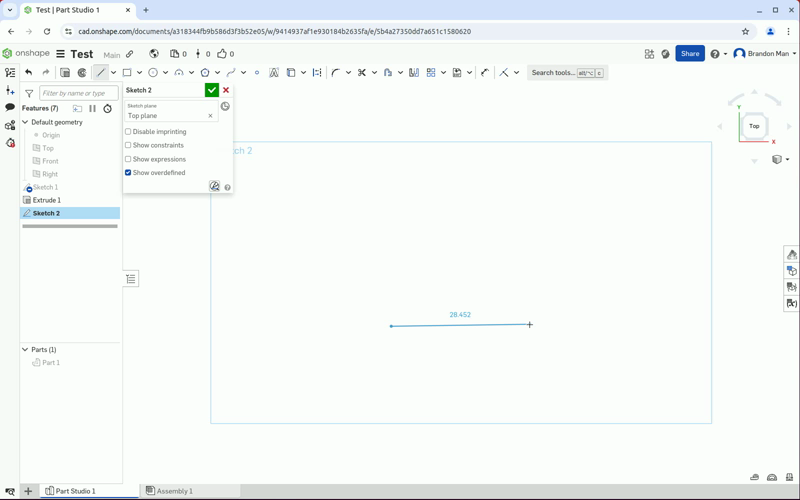
click(529, 324)
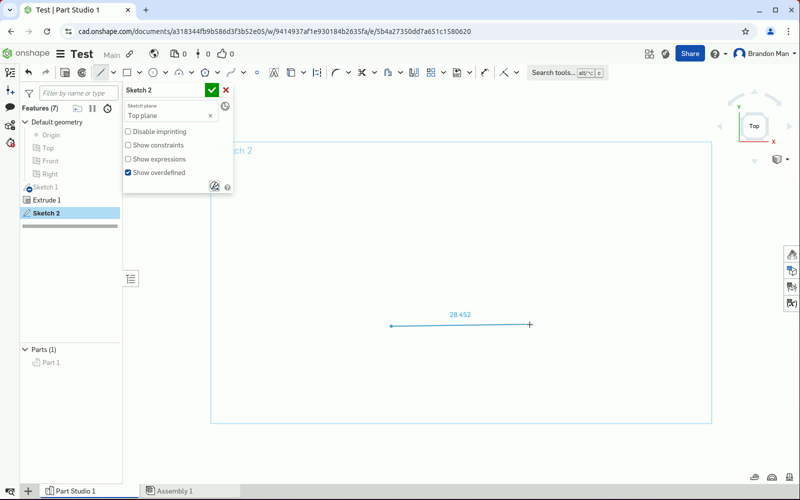
key_up(shift)
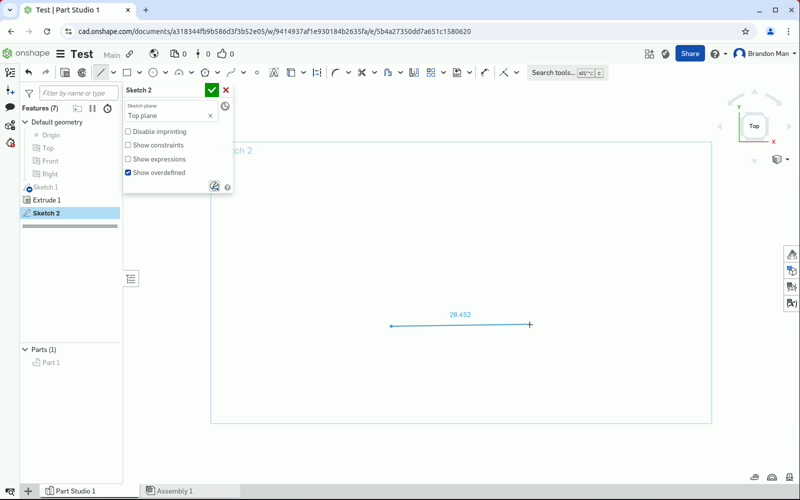
key(esc)
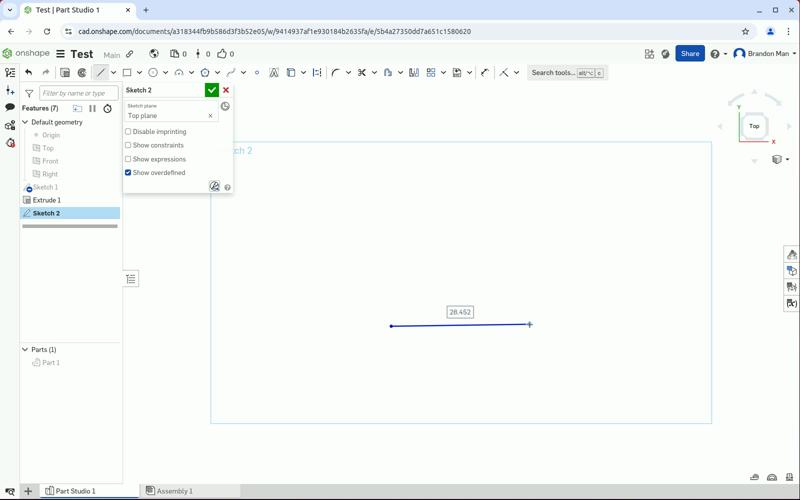
key(a)
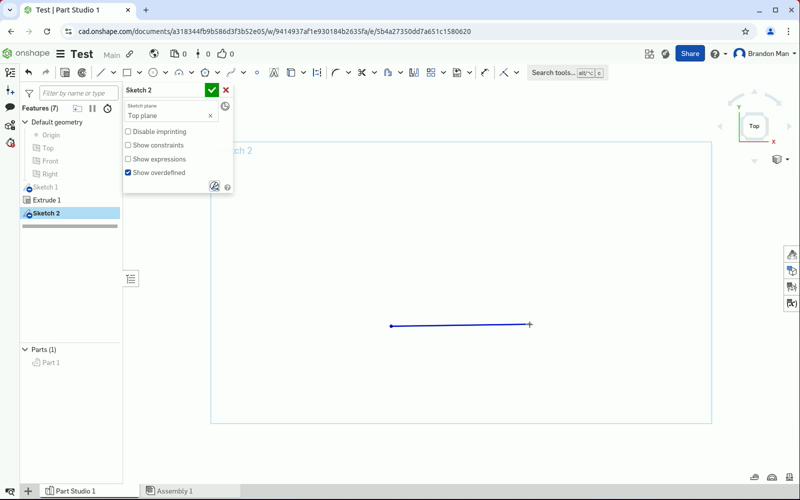
mouse_move(529, 324)
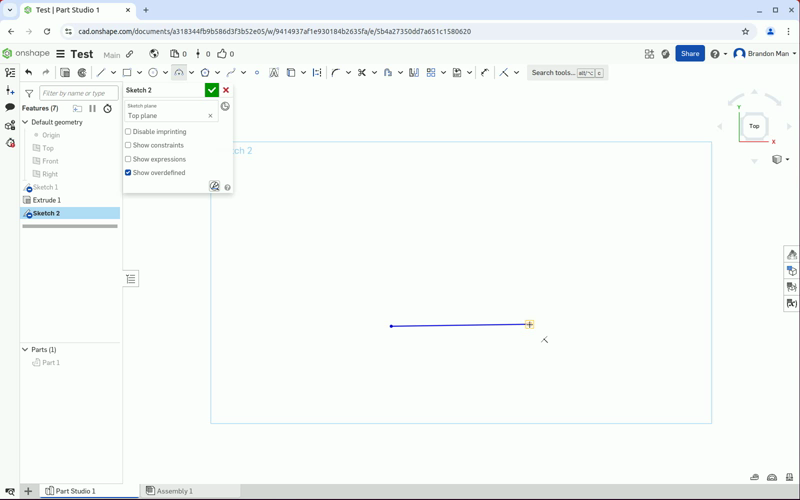
click(529, 324)
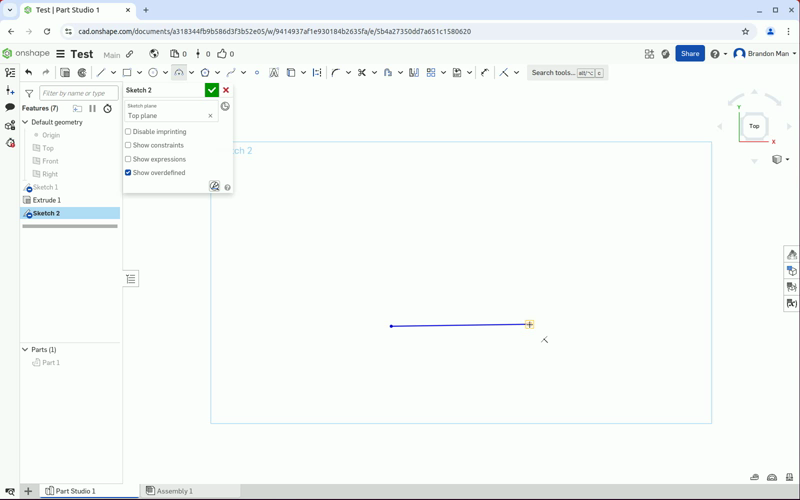
key_down(shift)
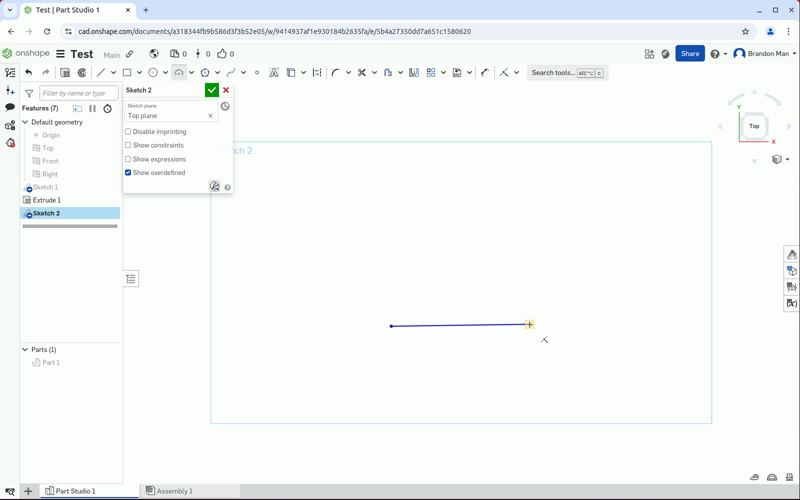
mouse_move(529, 241)
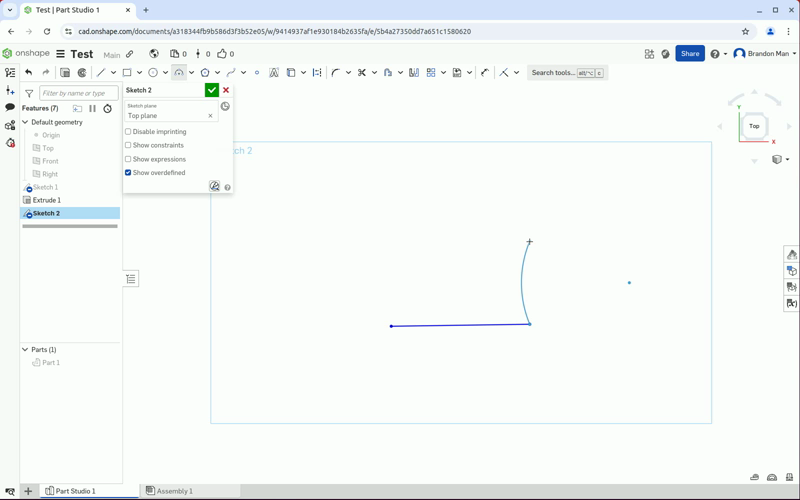
click(529, 241)
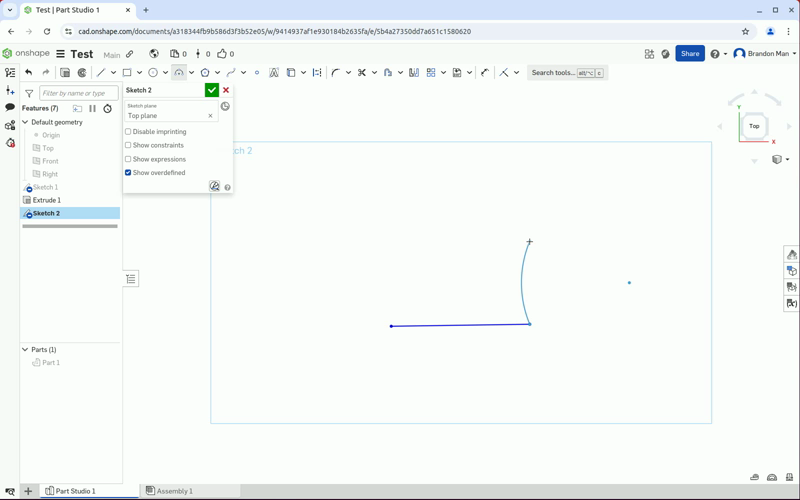
mouse_move(570, 282)
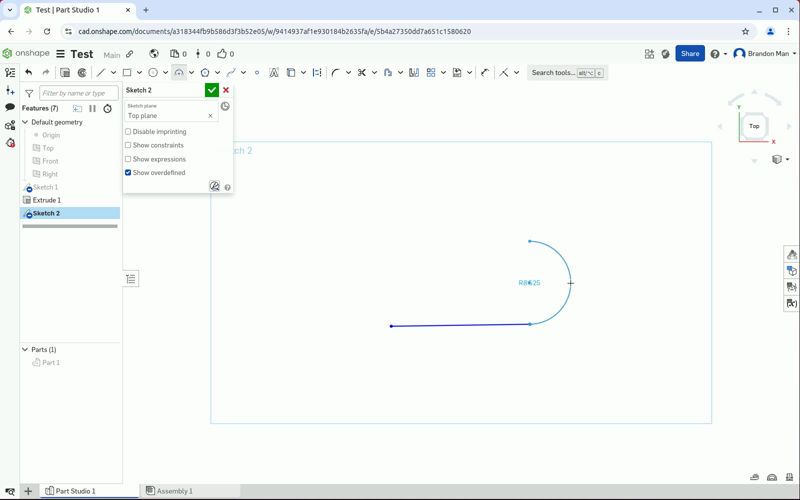
click(570, 282)
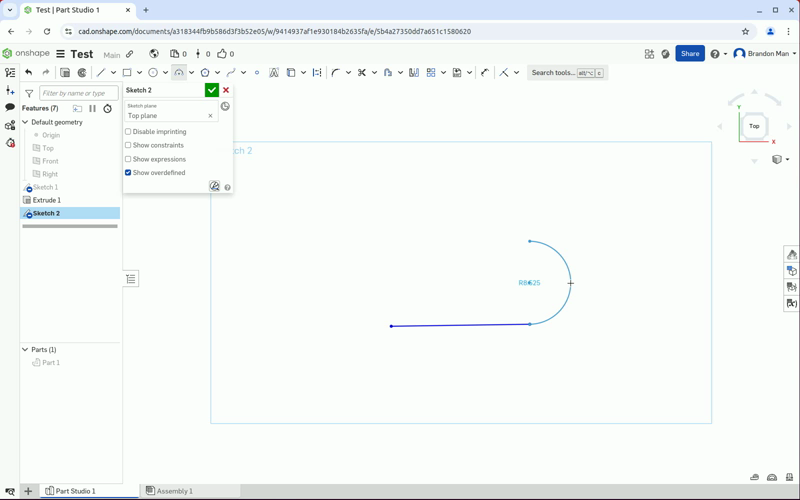
key_up(shift)
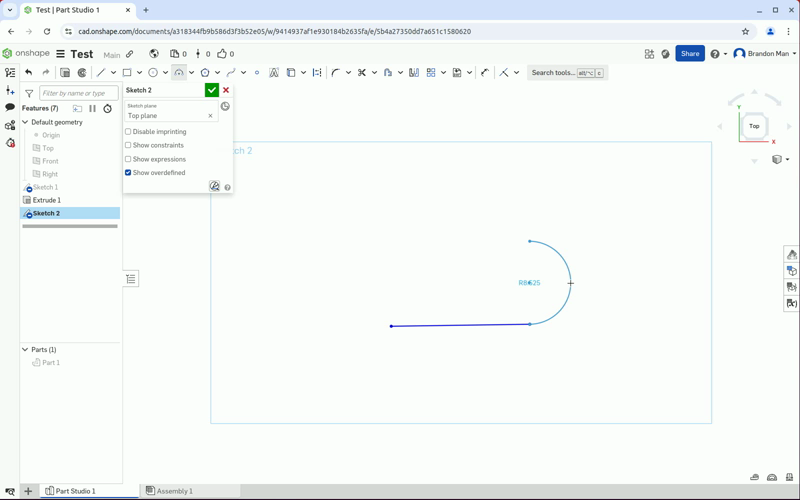
key(esc)
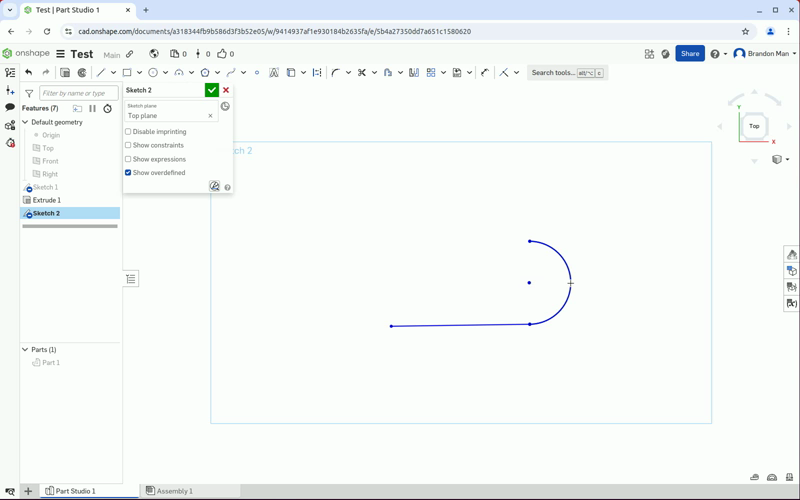
key(l)
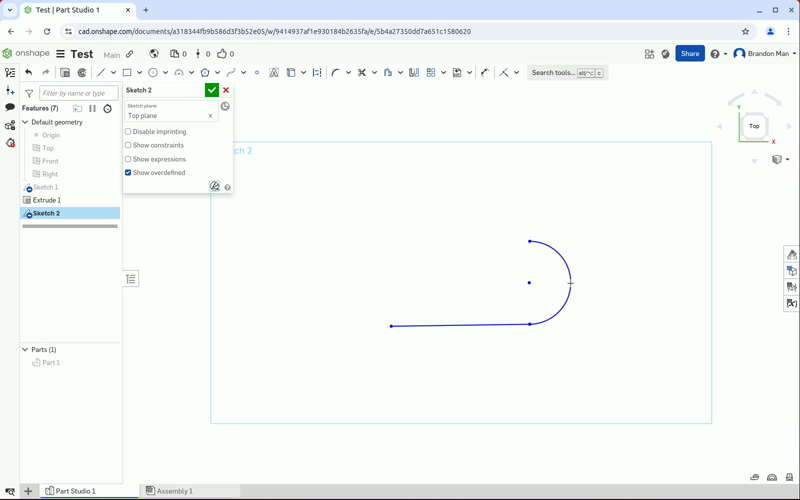
mouse_move(529, 241)
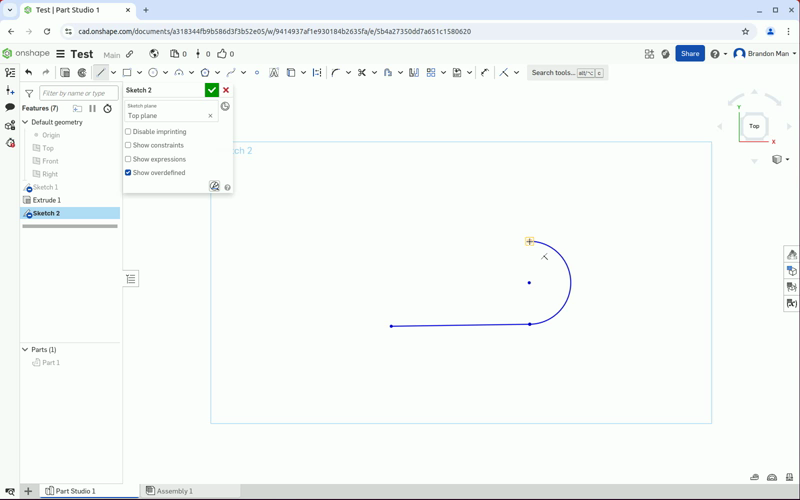
click(529, 241)
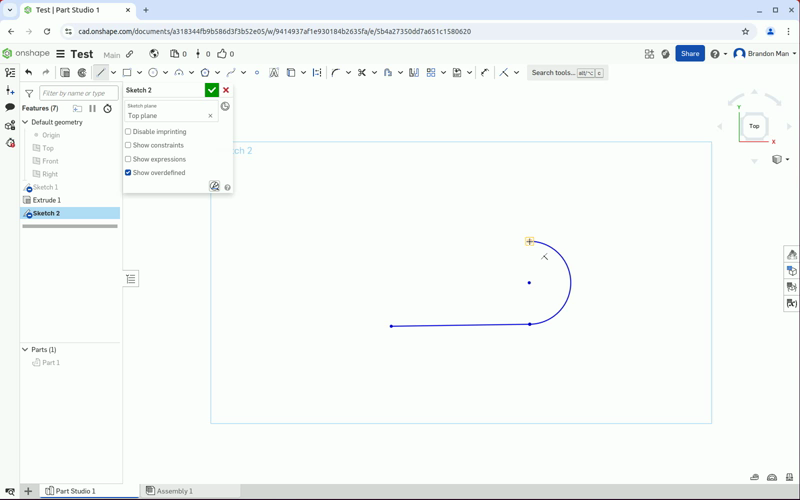
key_down(shift)
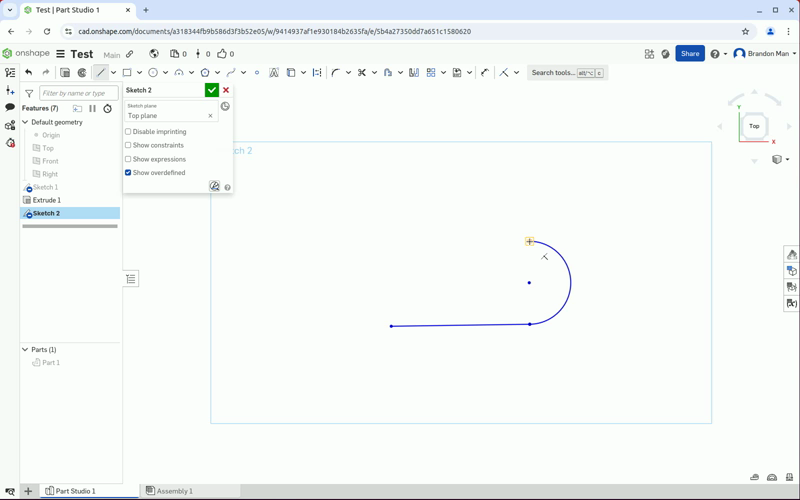
mouse_move(391, 241)
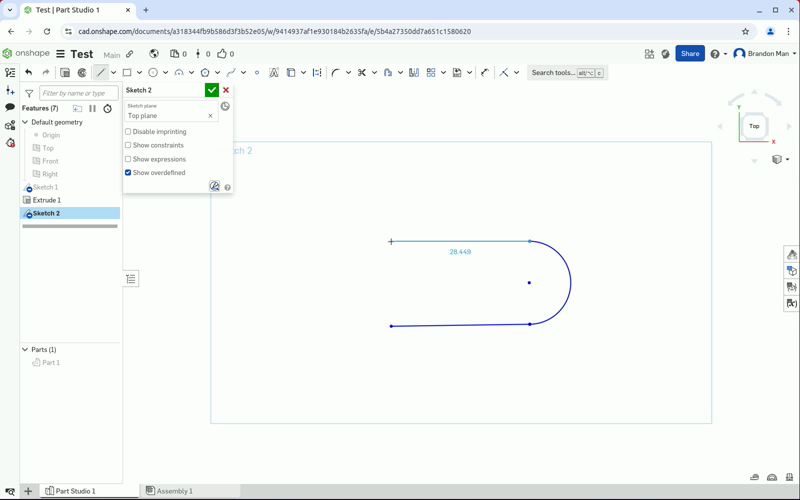
click(391, 241)
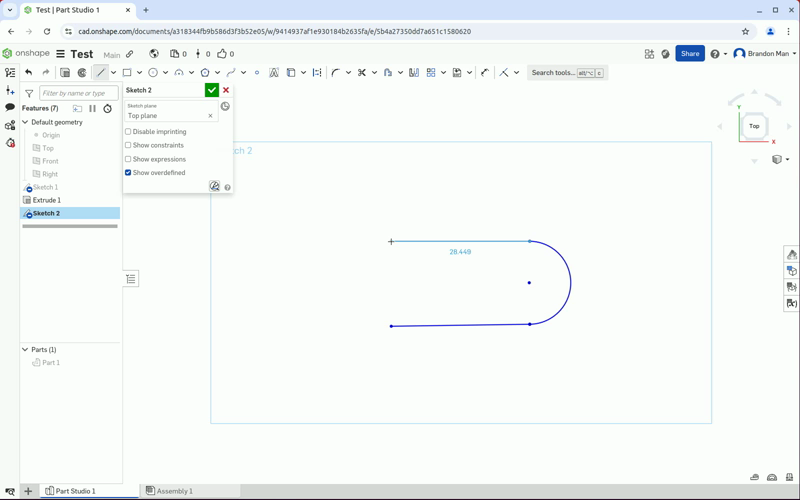
key_up(shift)
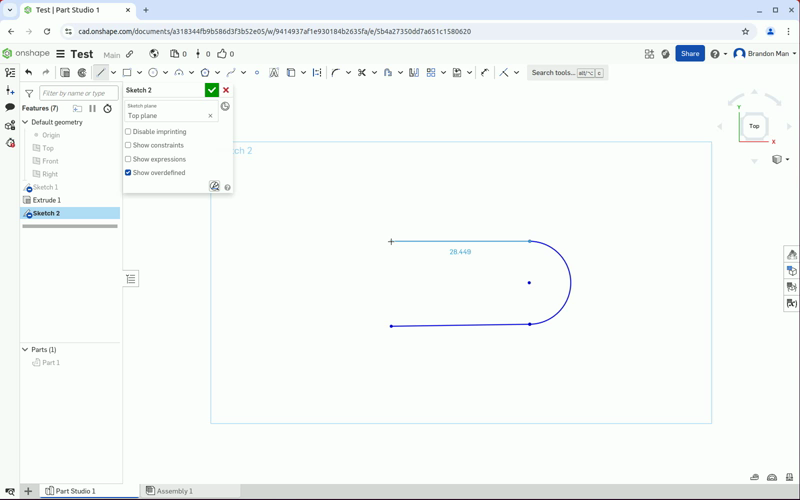
key(esc)
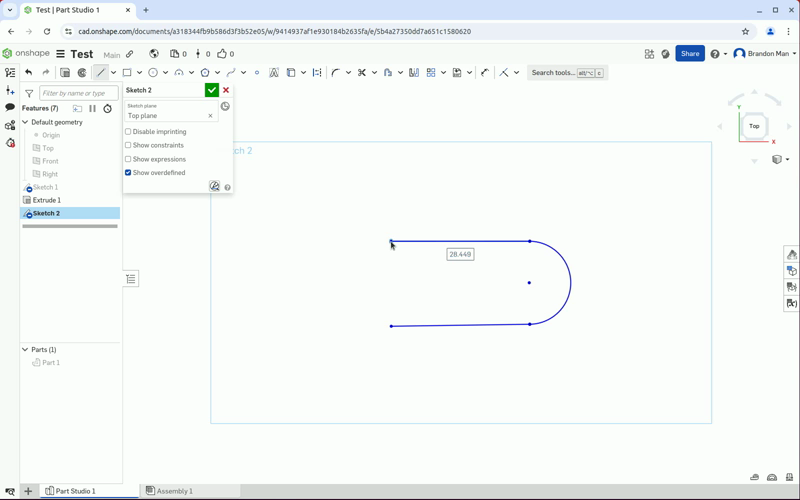
key(a)
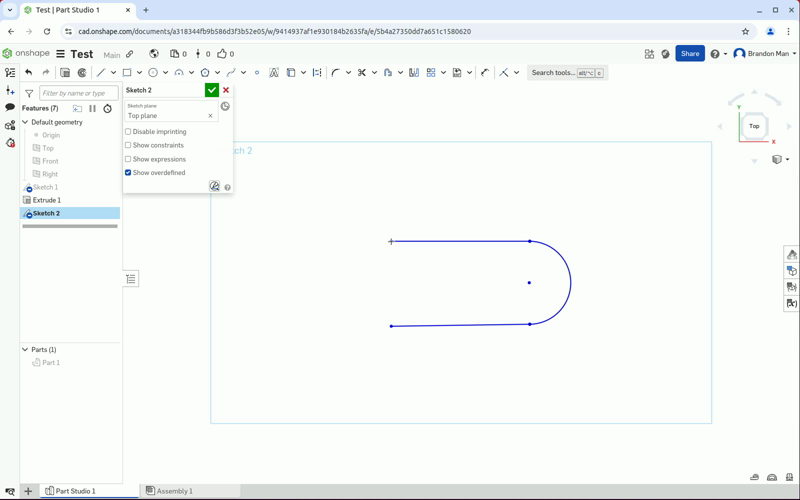
mouse_move(391, 241)
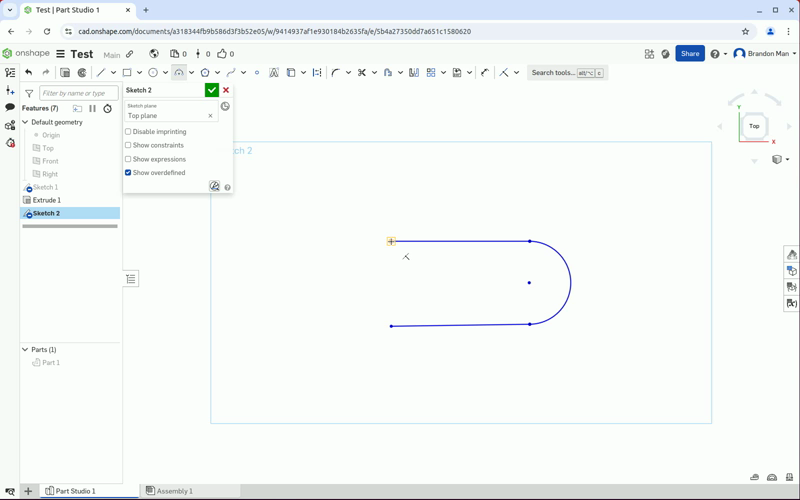
click(391, 241)
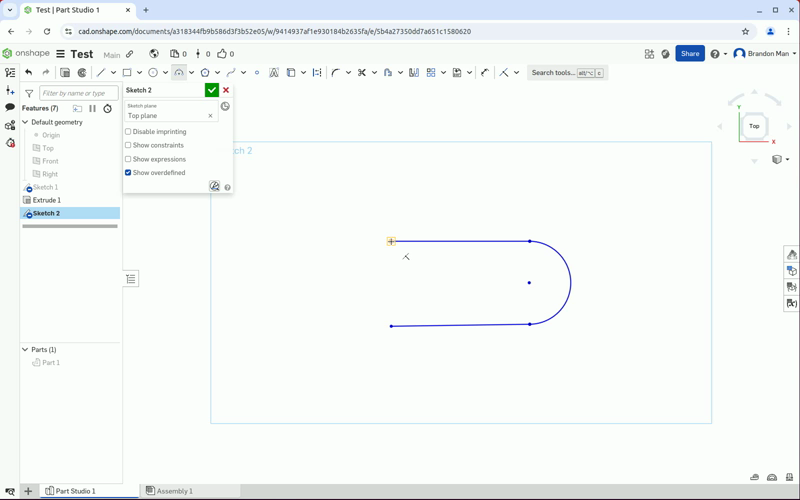
mouse_move(391, 326)
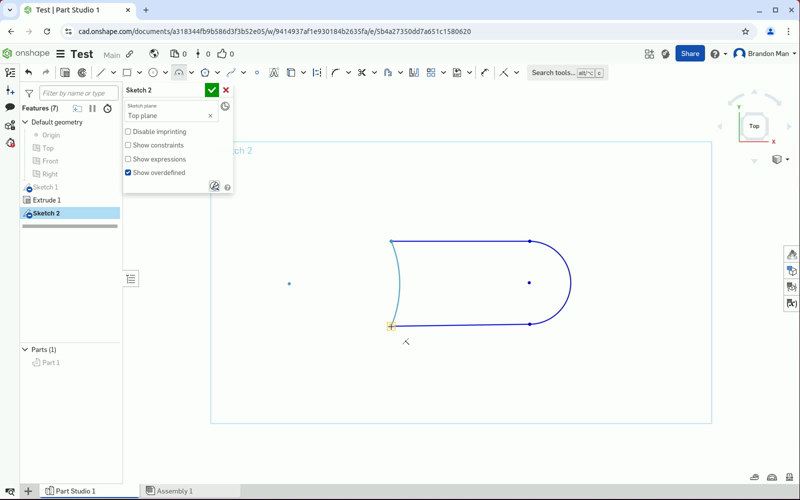
click(391, 326)
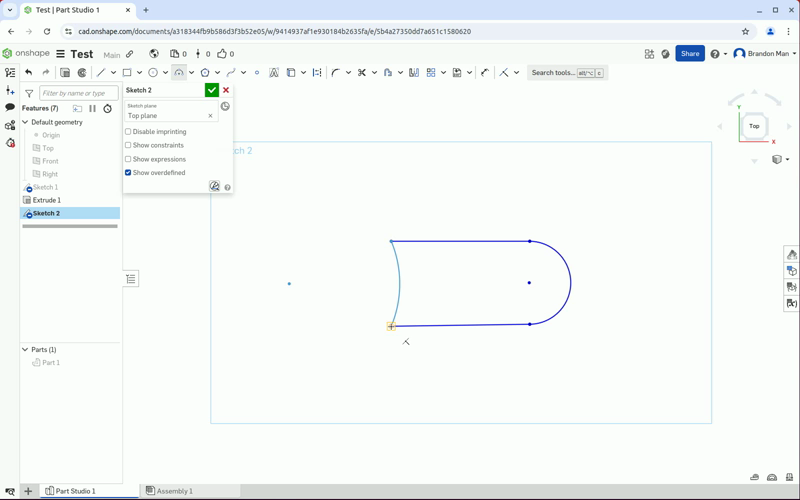
key_down(shift)
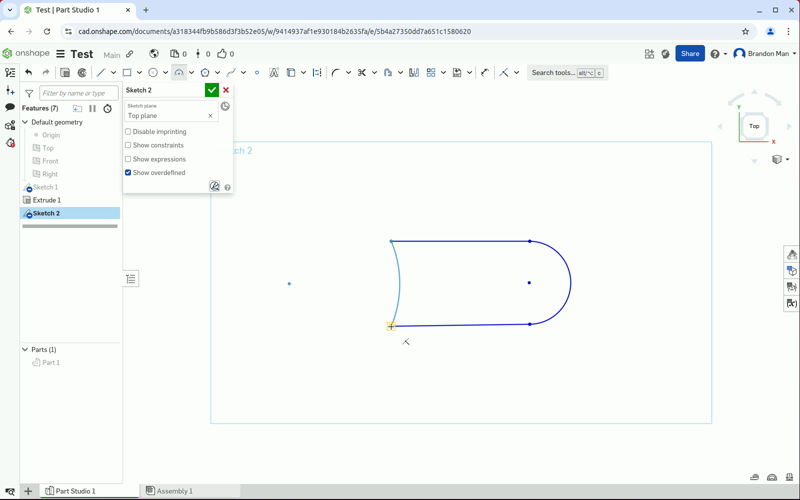
mouse_move(433, 283)
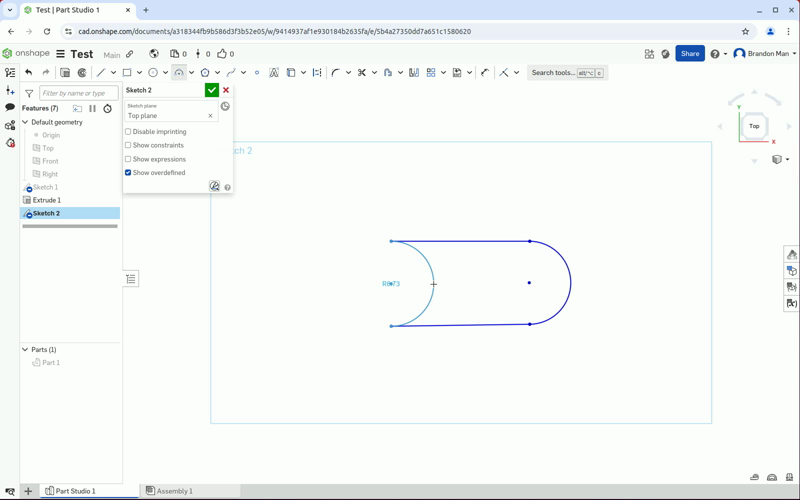
click(433, 283)
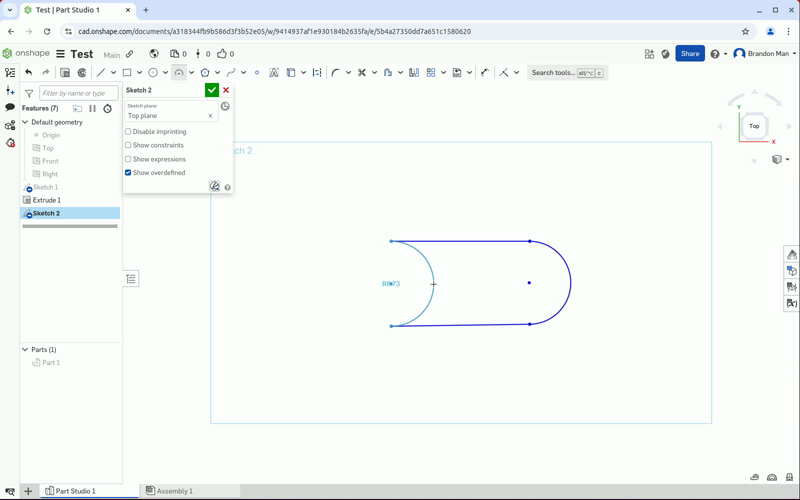
key_up(shift)
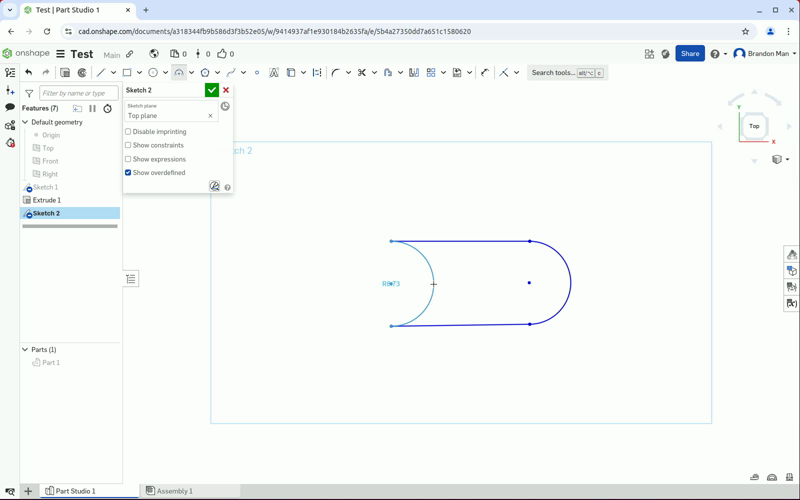
key(esc)
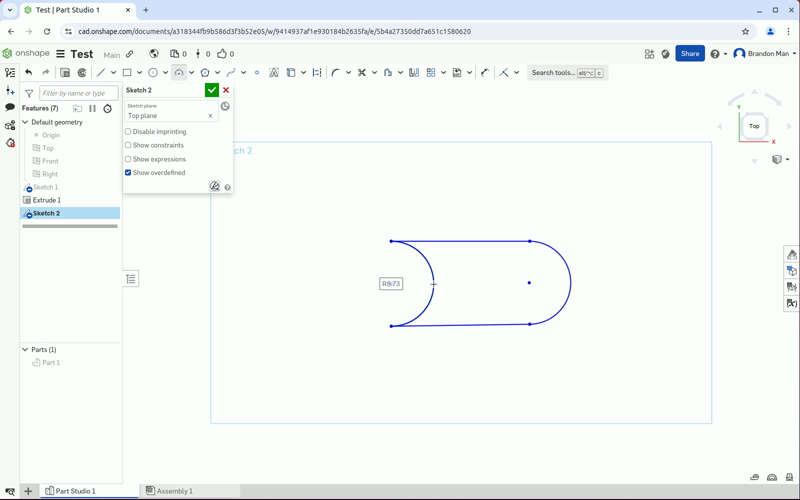
key(c)
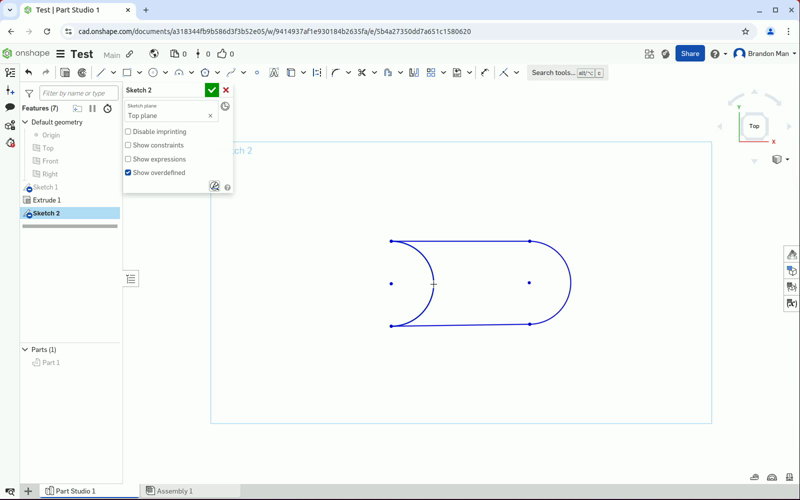
key_down(shift)
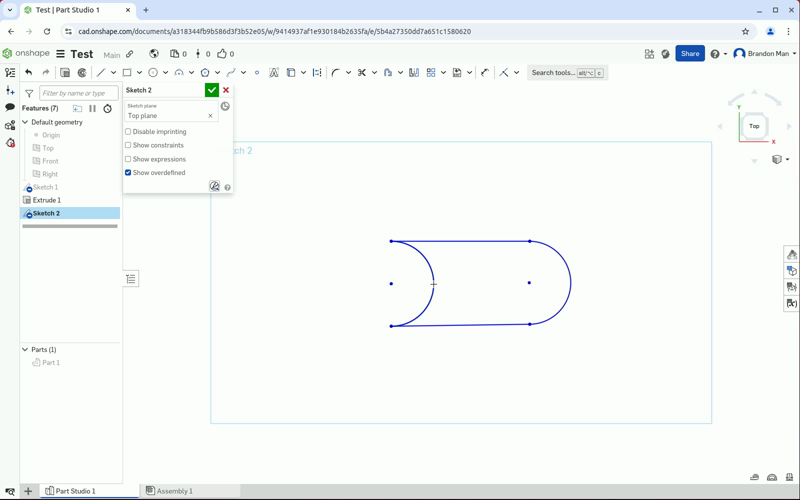
mouse_move(529, 282)
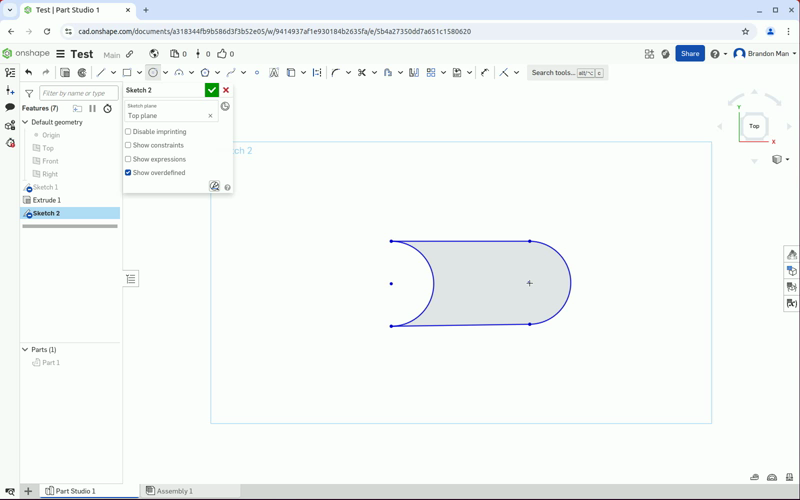
scroll(6)
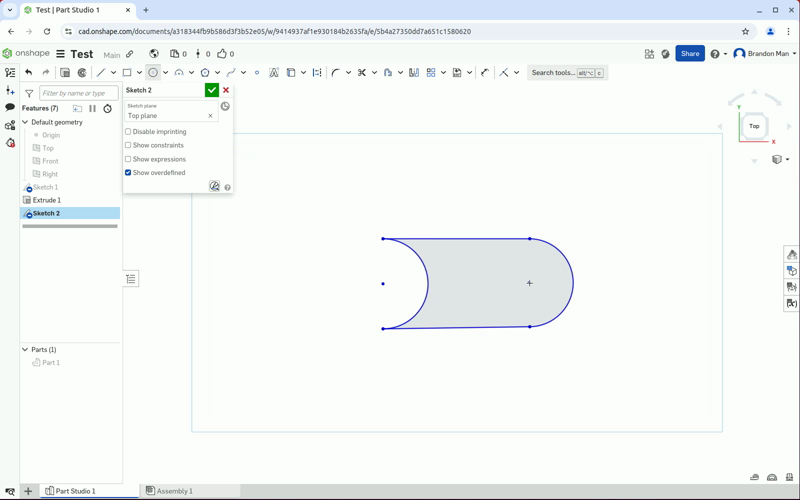
scroll(6)
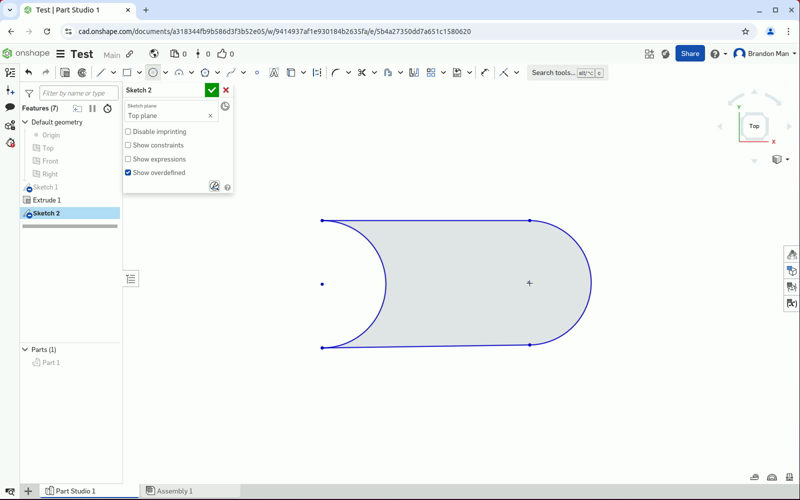
scroll(6)
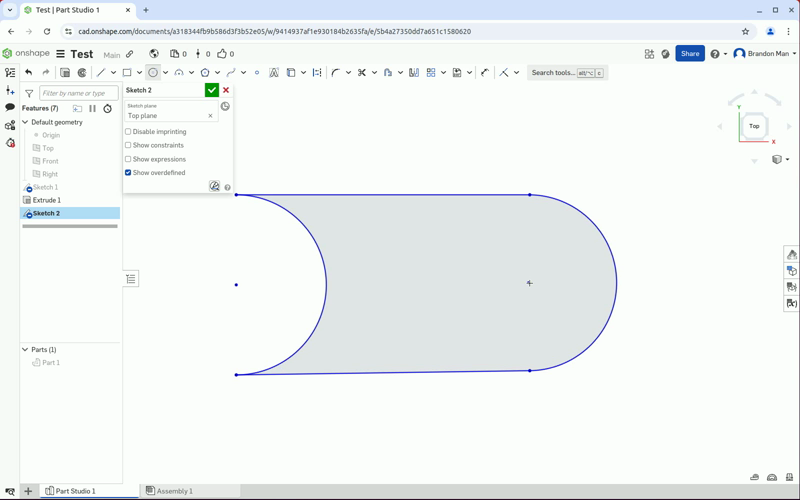
scroll(6)
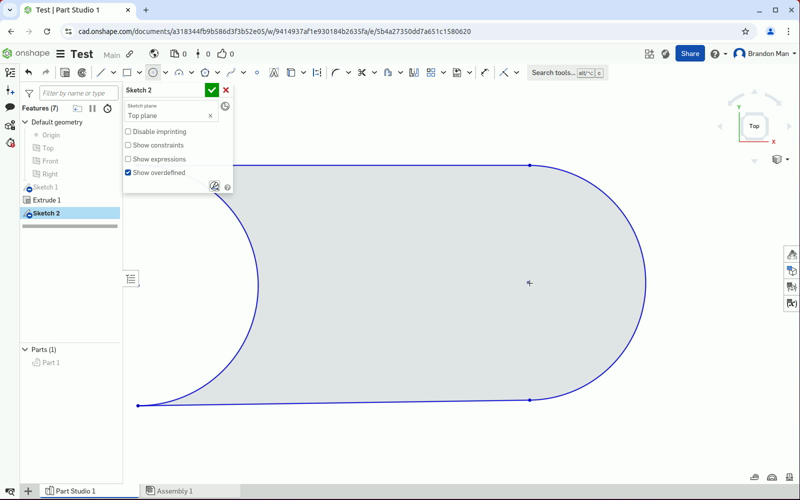
scroll(6)
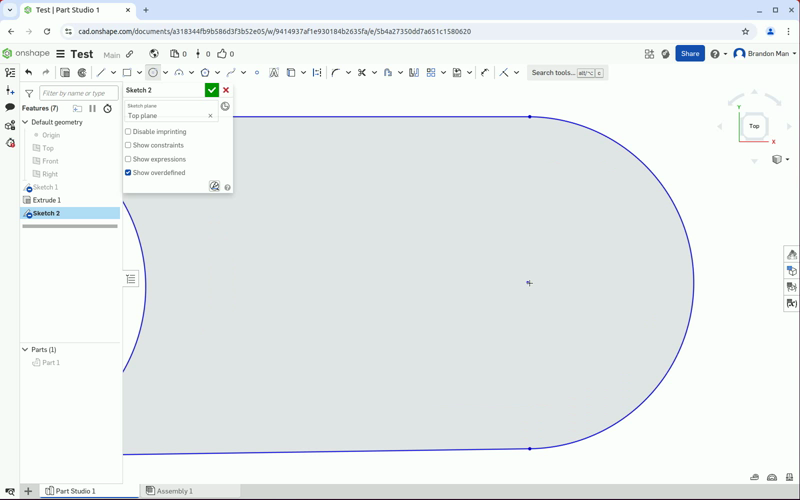
scroll(6)
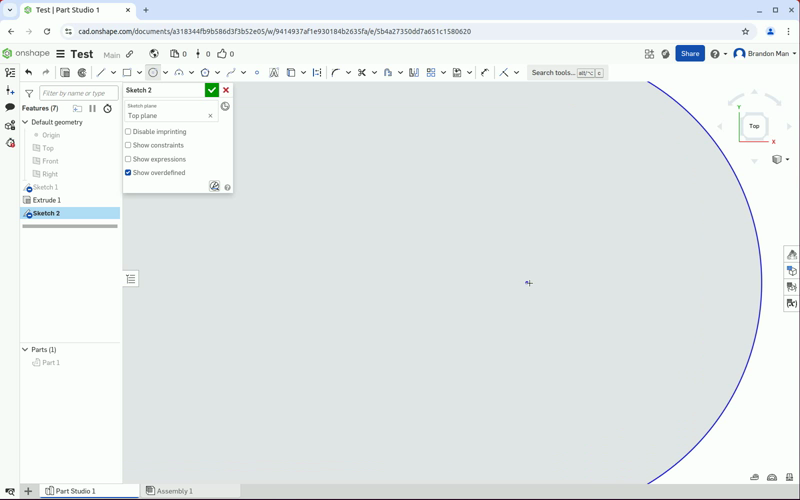
scroll(6)
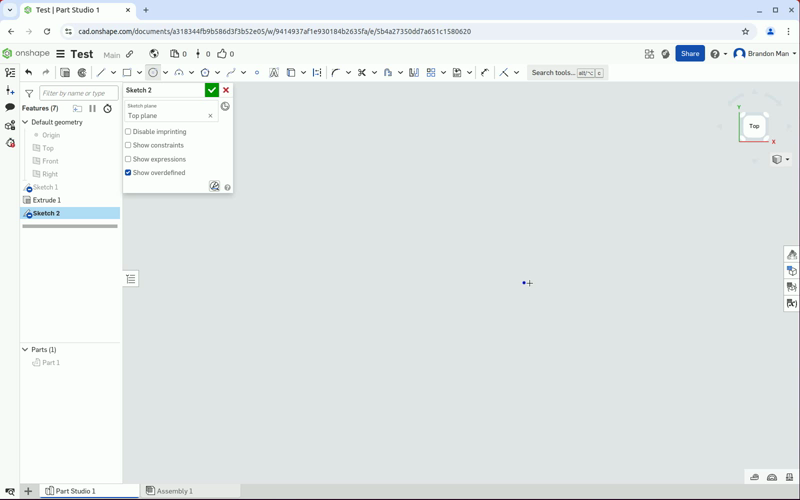
click(529, 282)
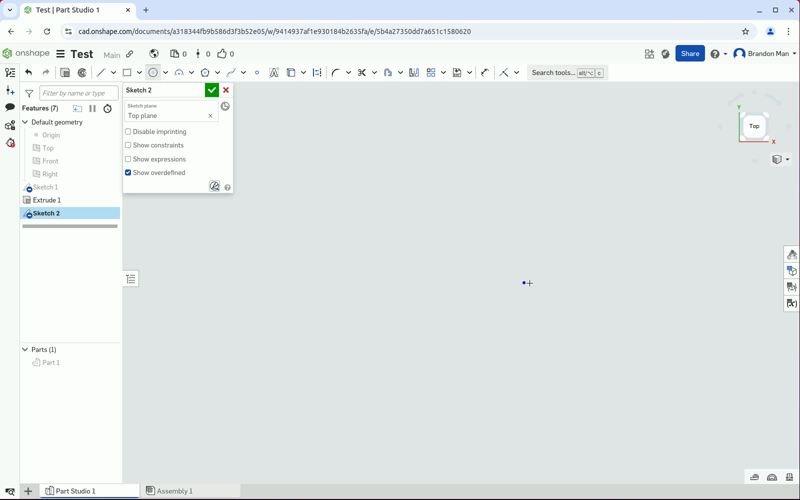
scroll(-6)
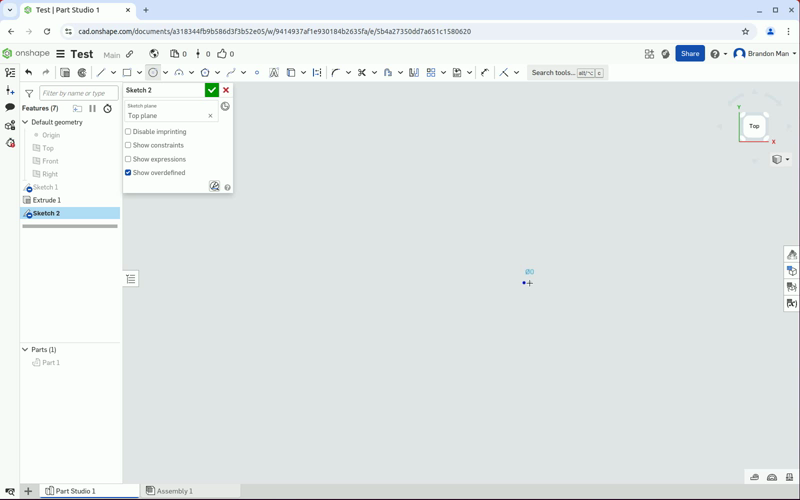
scroll(-6)
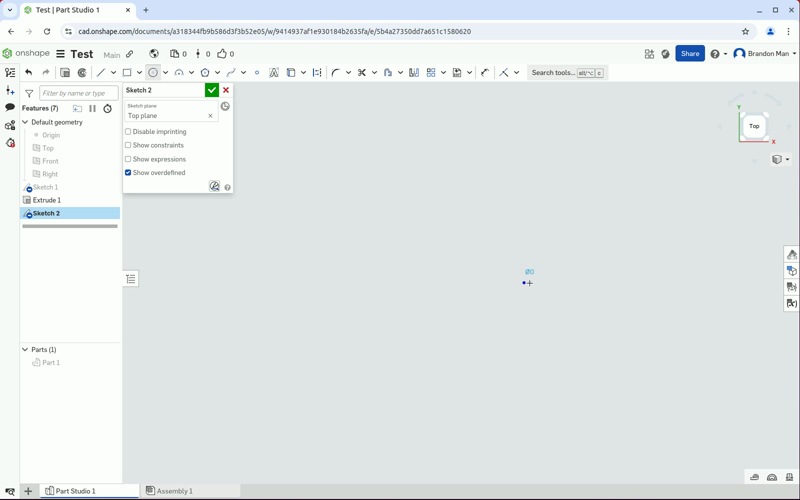
scroll(-6)
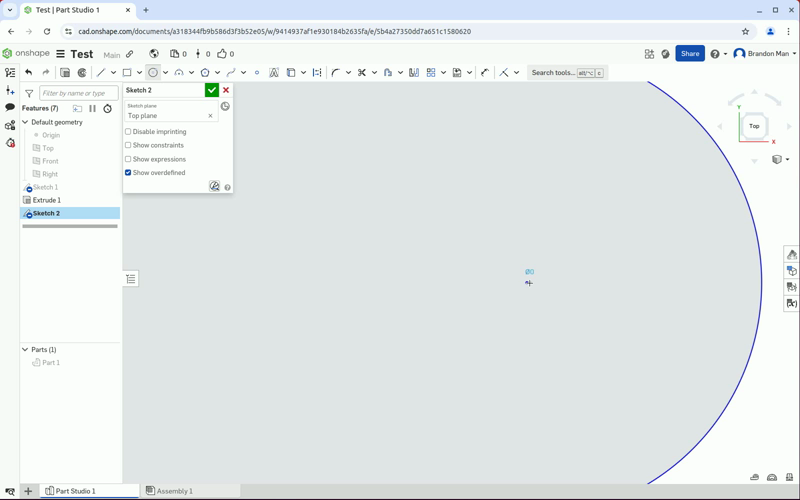
scroll(-6)
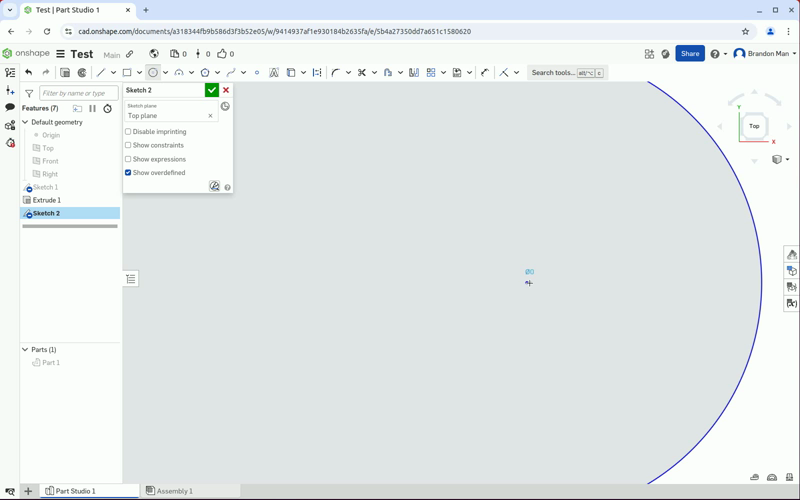
scroll(-6)
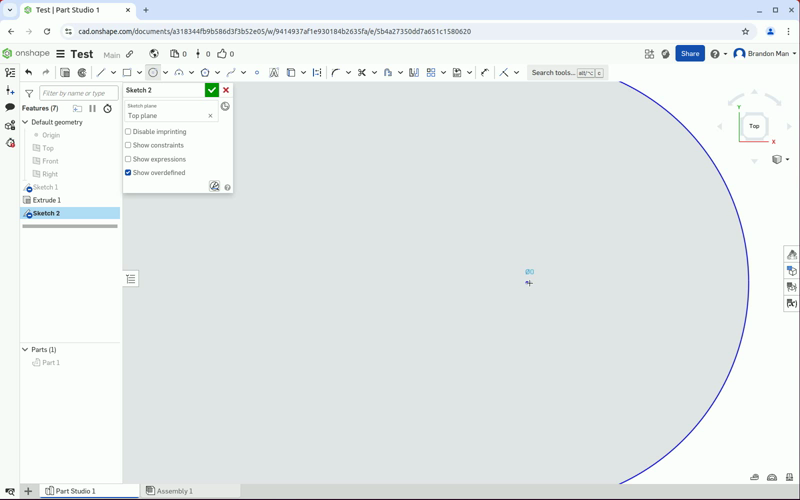
scroll(-6)
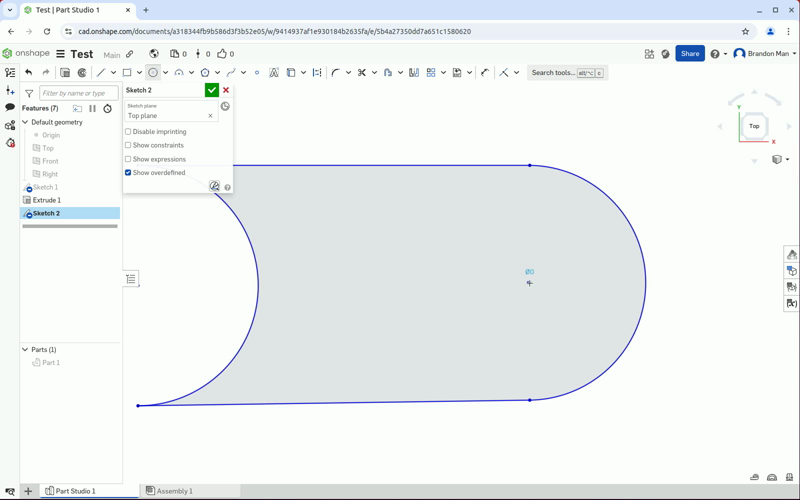
scroll(-6)
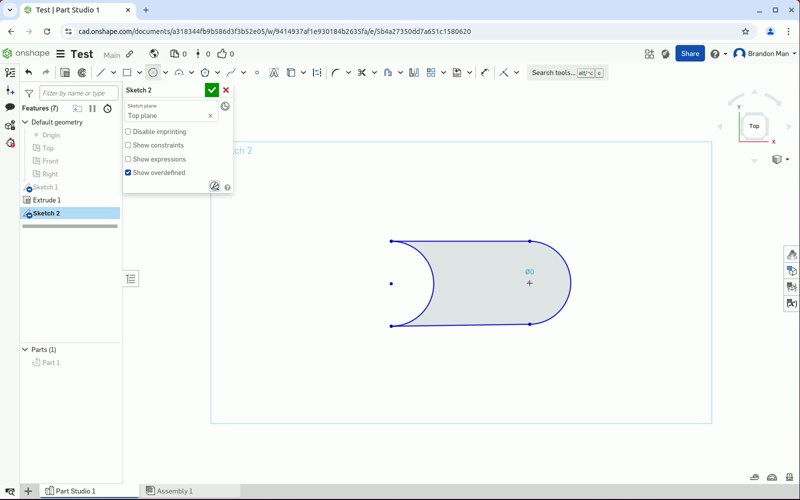
key_up(shift)
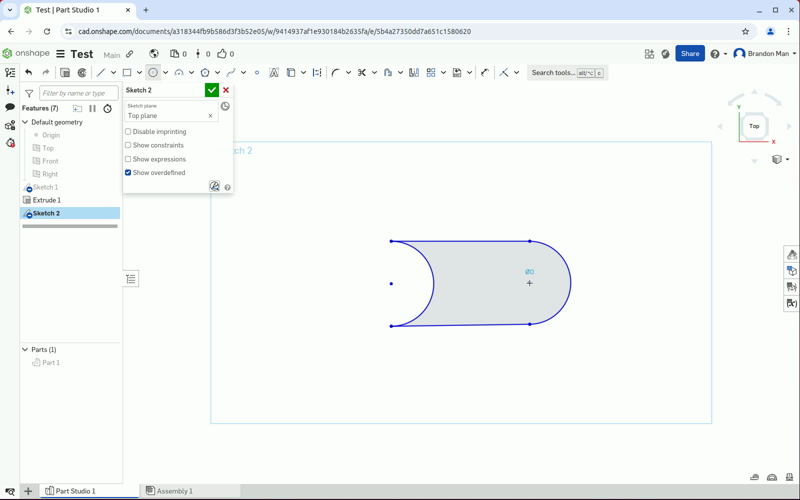
mouse_move(554, 282)
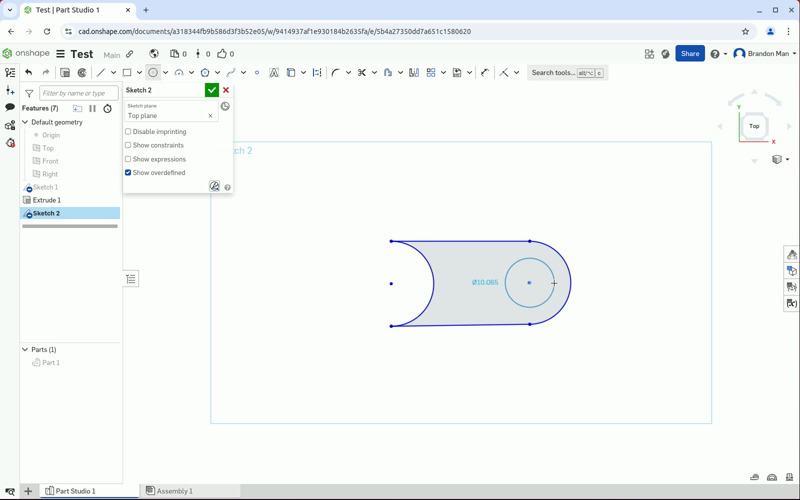
click(554, 282)
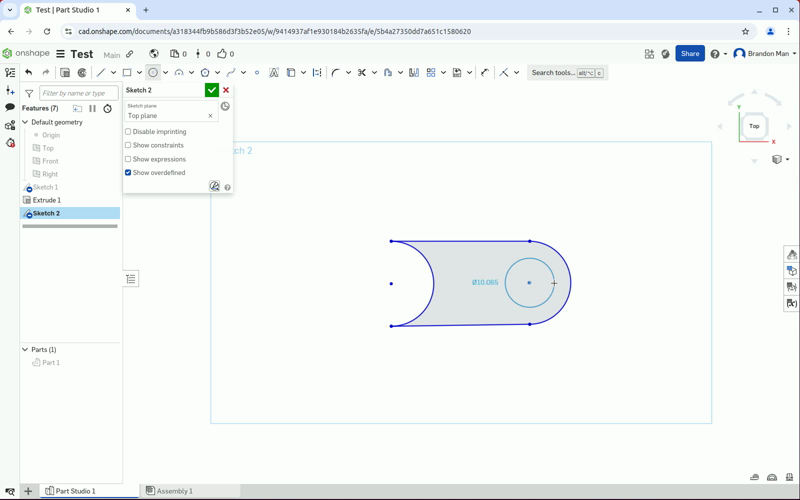
key(esc)
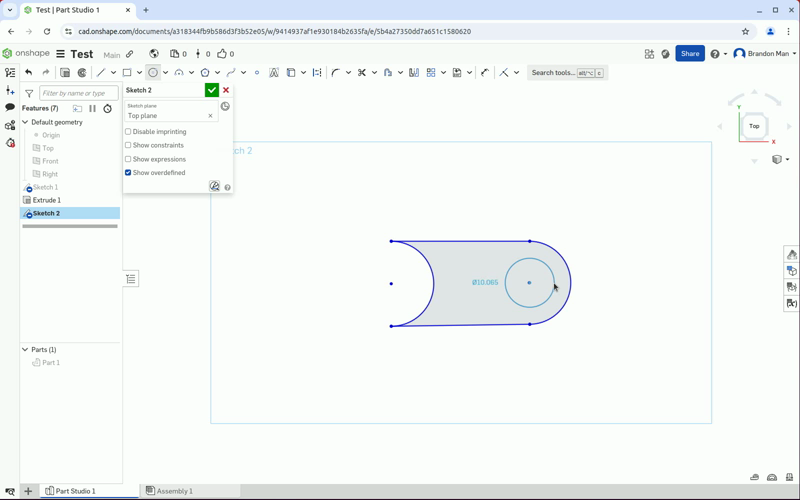
mouse_move(478, 300)
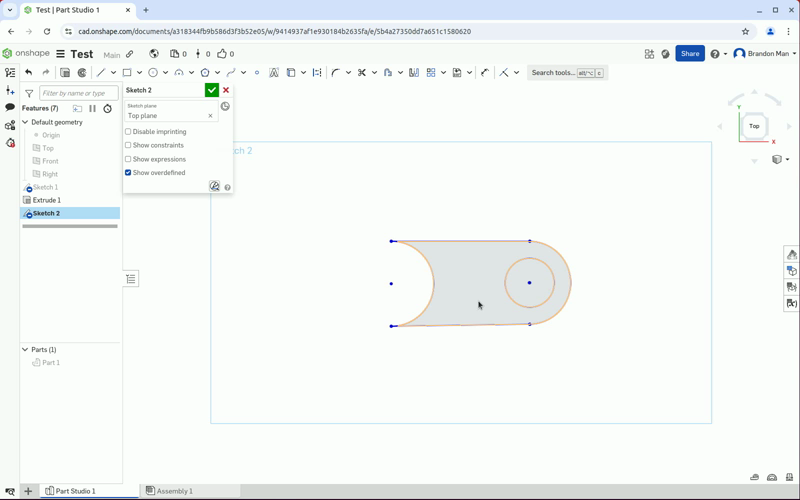
click(478, 300)
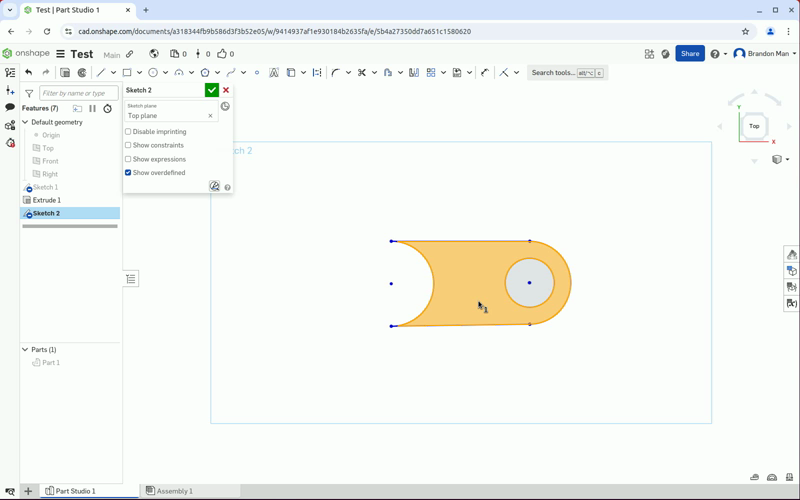
mouse_move(73, 352)
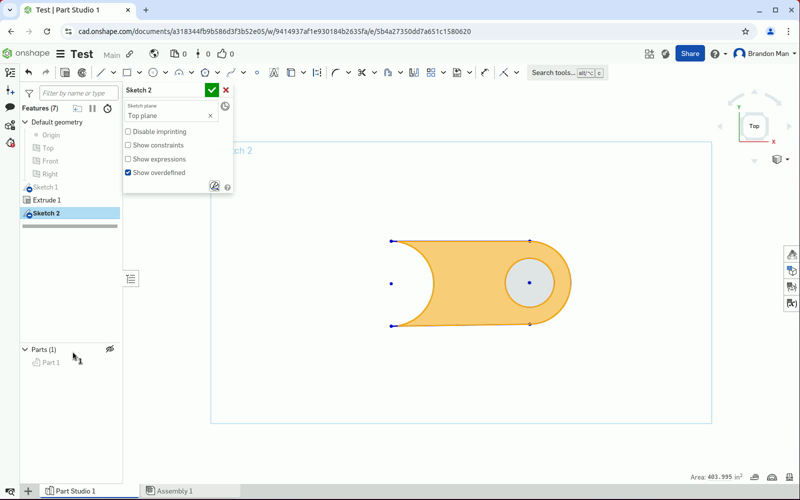
key(shift+y)
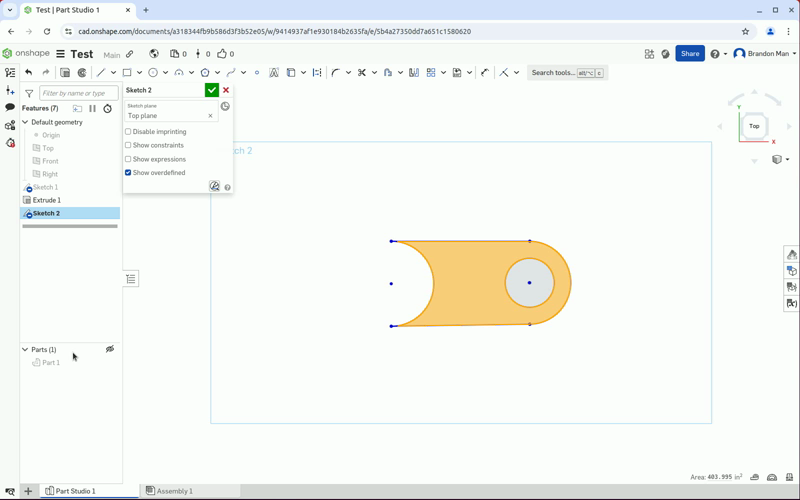
key(shift+e)
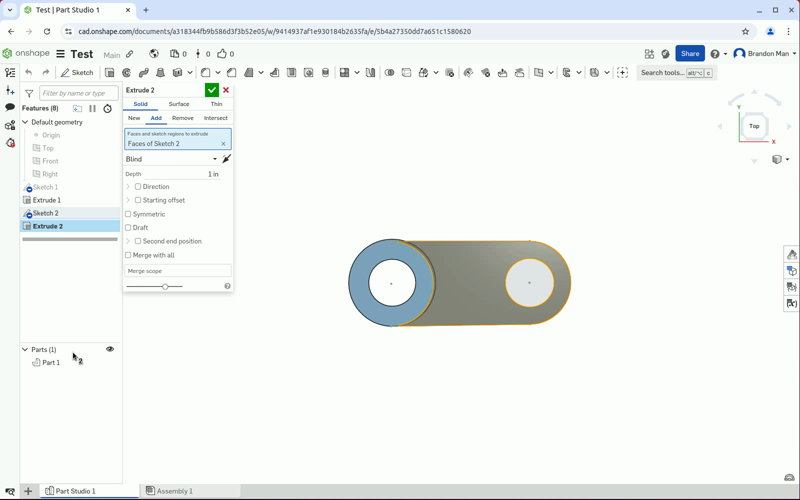
mouse_move(143, 106)
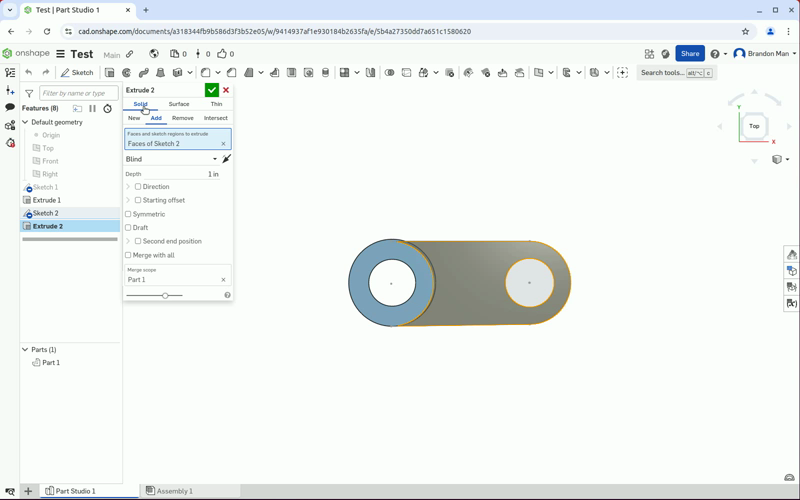
click(143, 106)
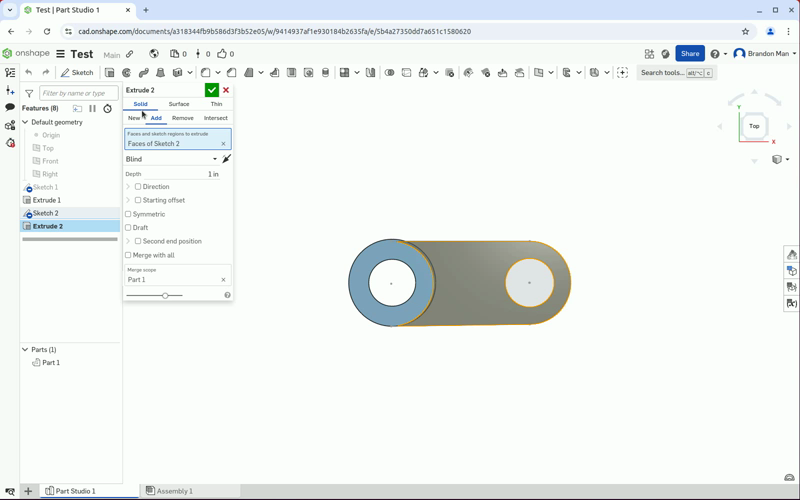
mouse_move(137, 120)
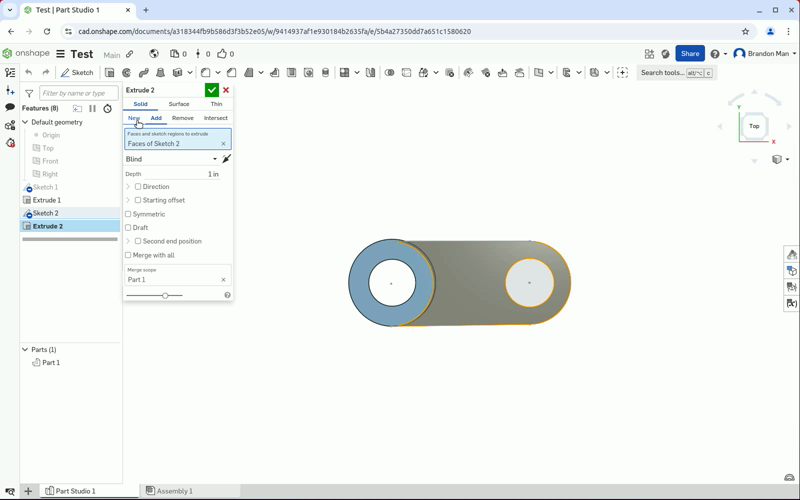
click(137, 120)
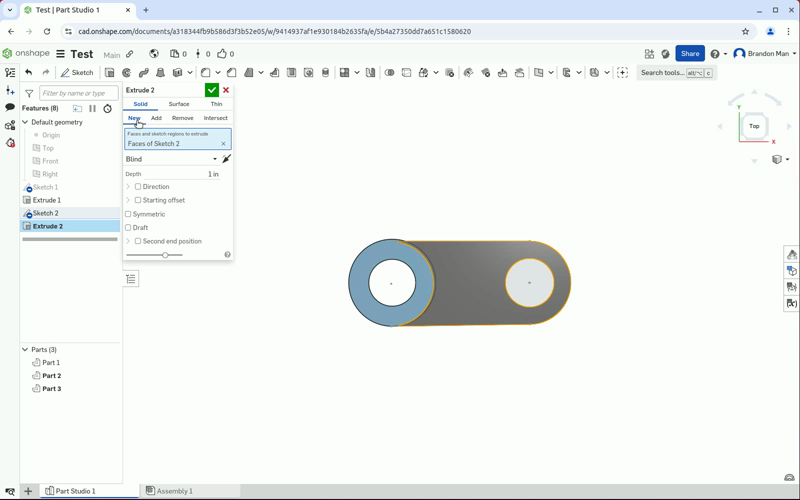
key(tab, 4)
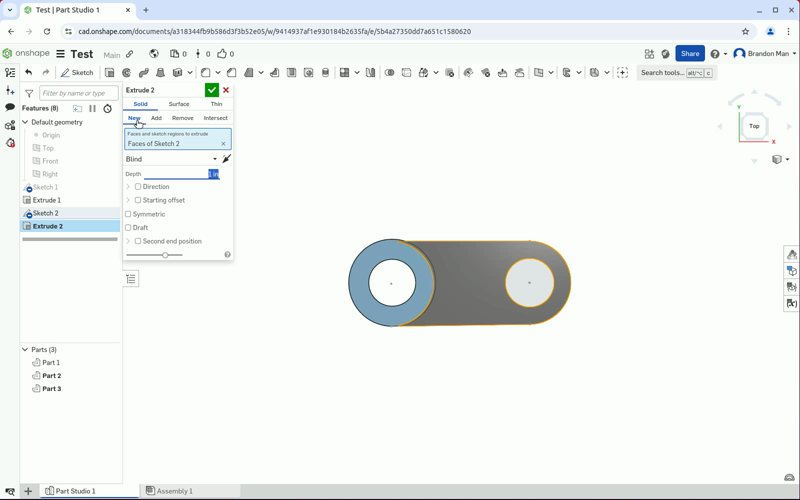
text(7.703)
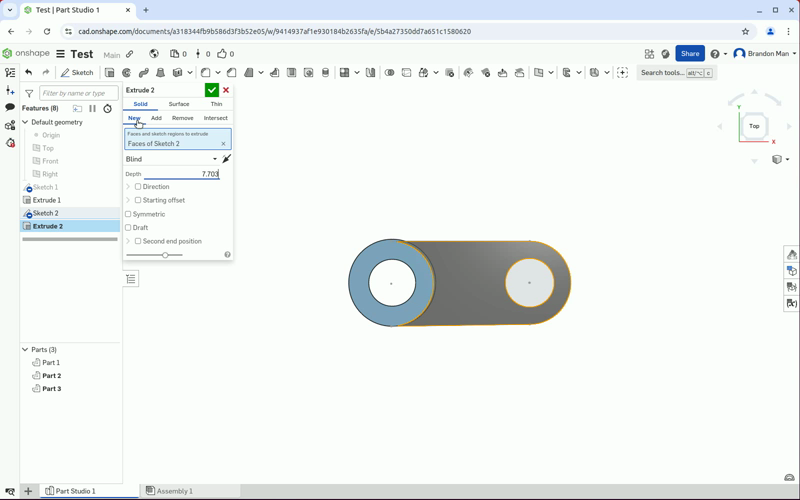
key(enter)
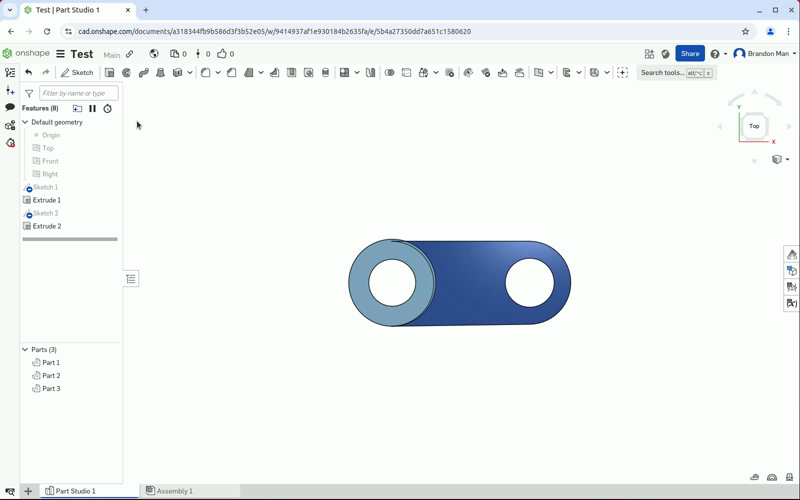
key(shift+h)
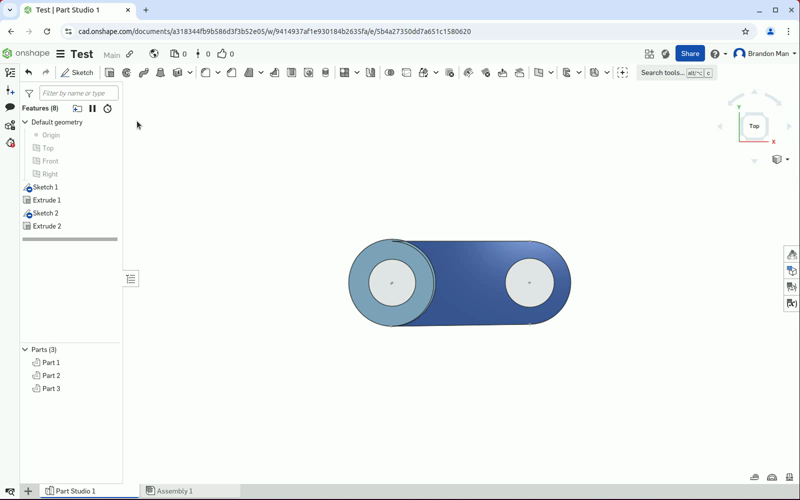
key(shift+h)
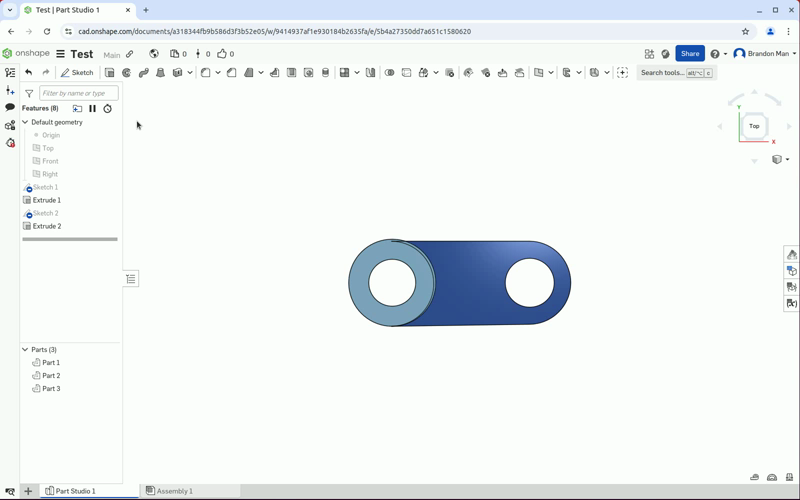
mouse_move(73, 189)
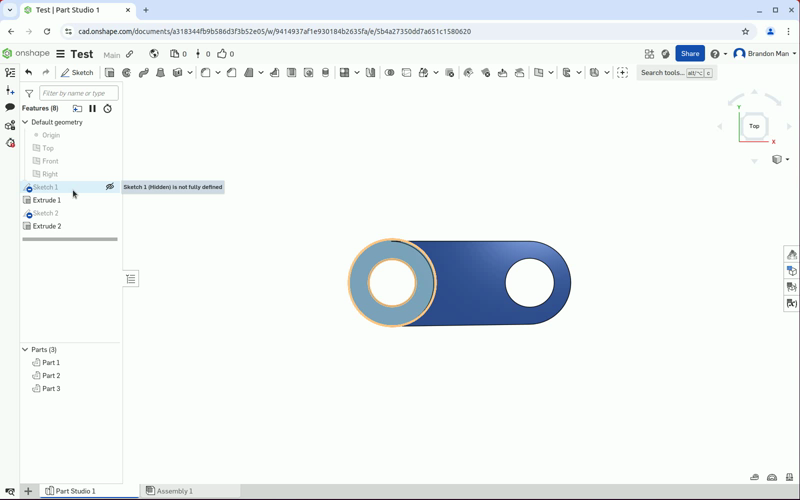
click(73, 189)
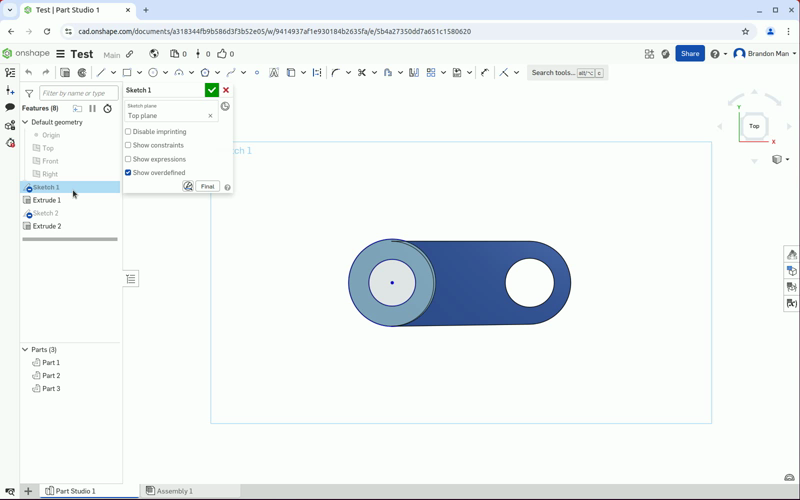
mouse_move(229, 92)
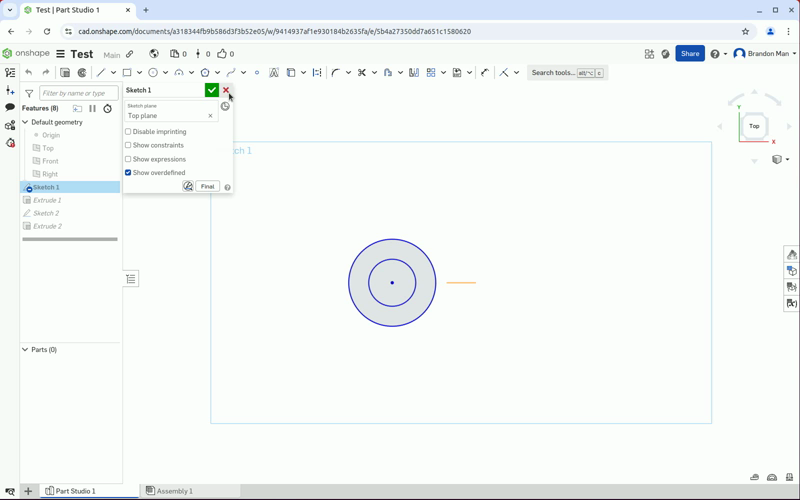
click(229, 92)
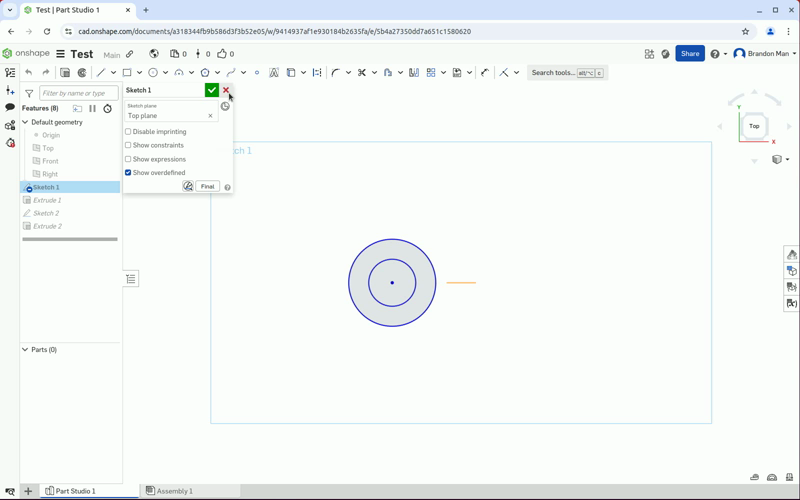
key(shift+s)
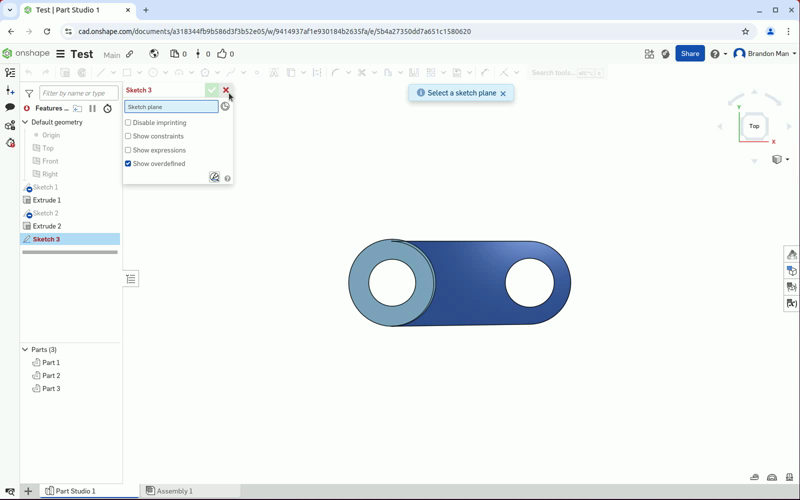
mouse_move(73, 150)
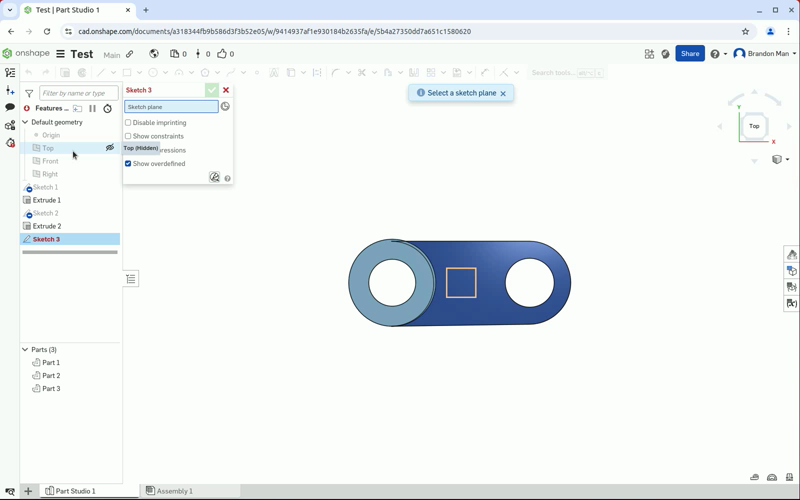
click(73, 150)
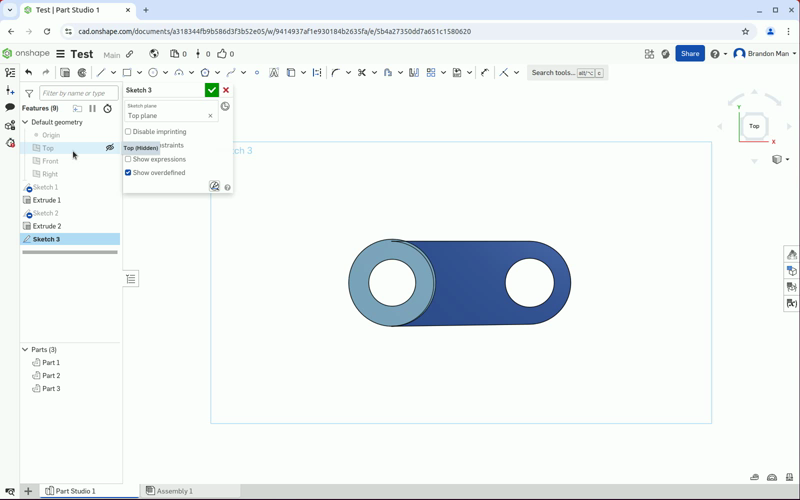
mouse_move(73, 352)
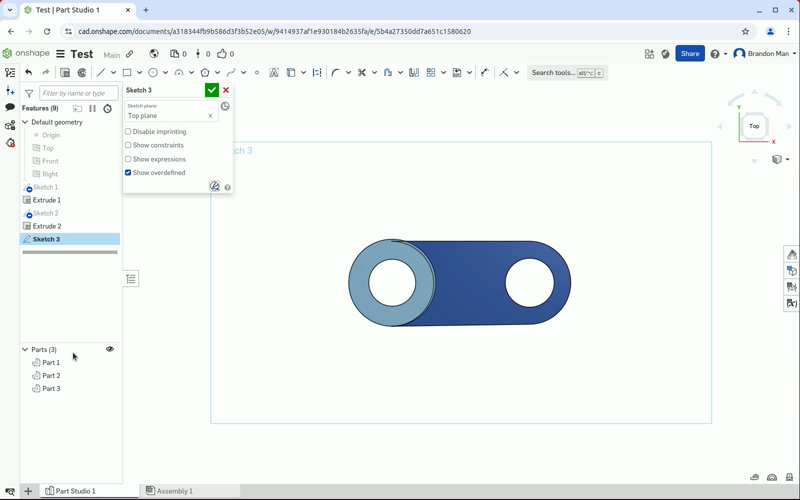
key(y)
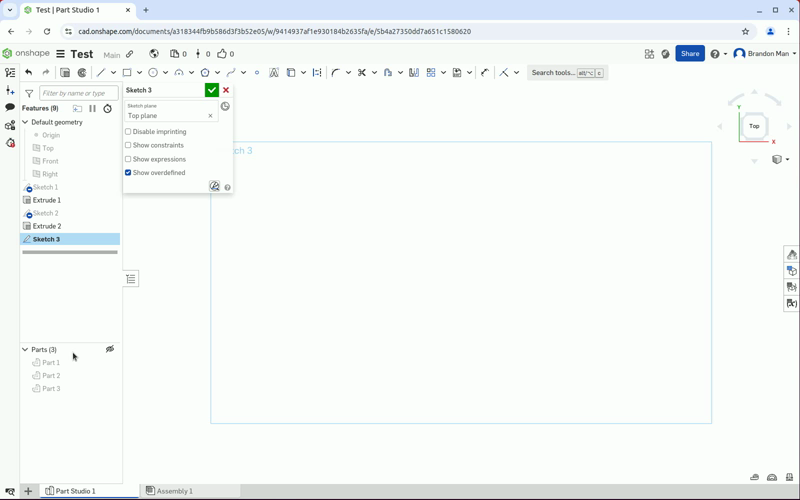
key(c)
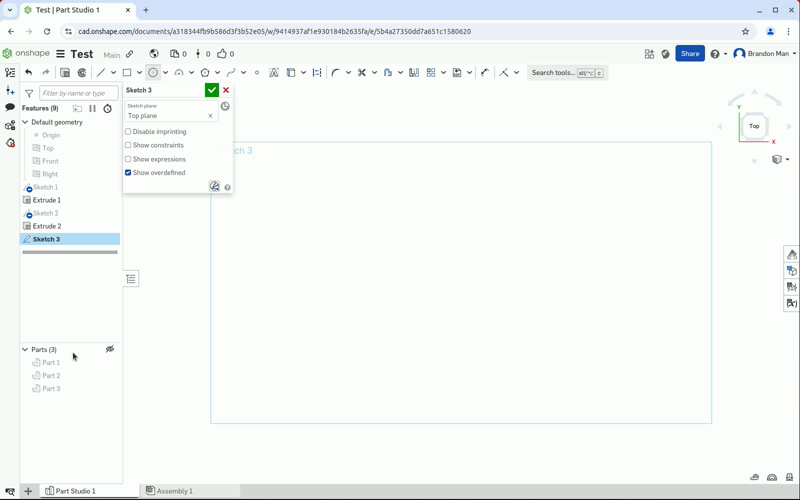
key_down(shift)
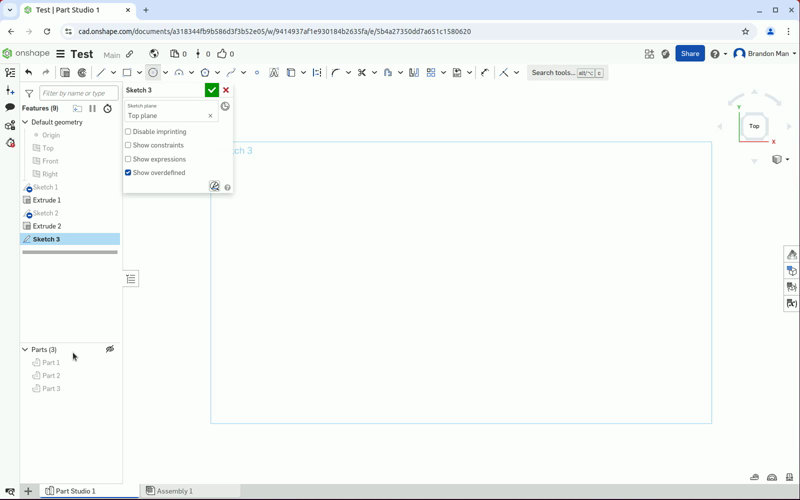
mouse_move(392, 282)
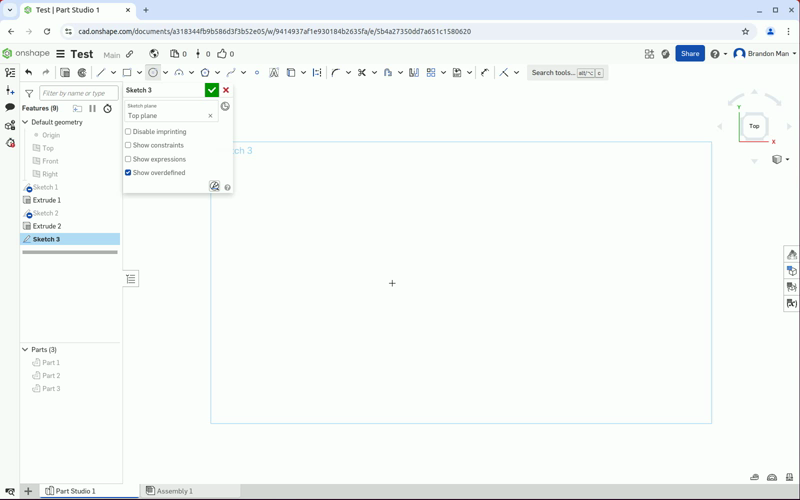
click(392, 282)
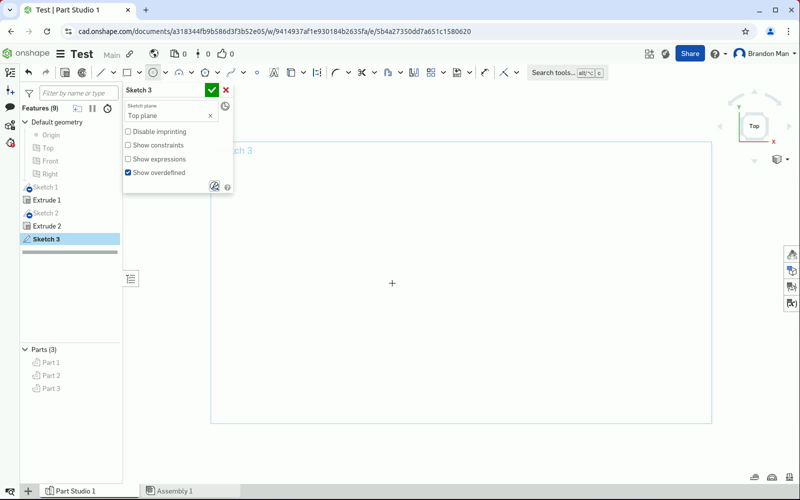
key_up(shift)
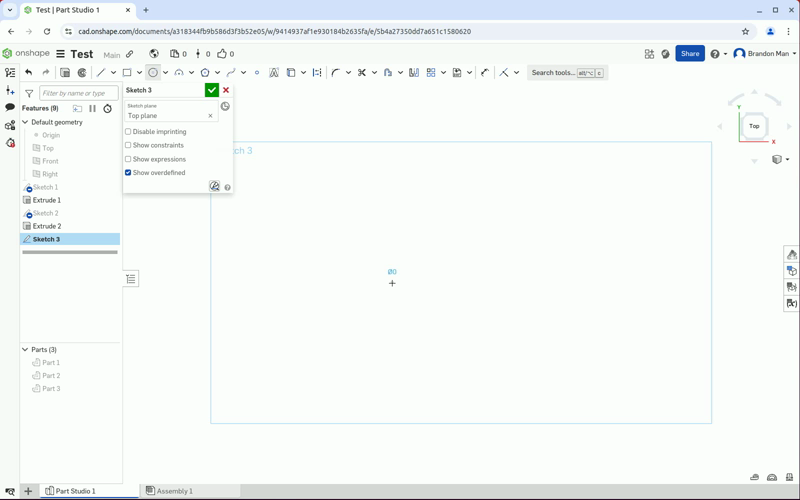
mouse_move(435, 282)
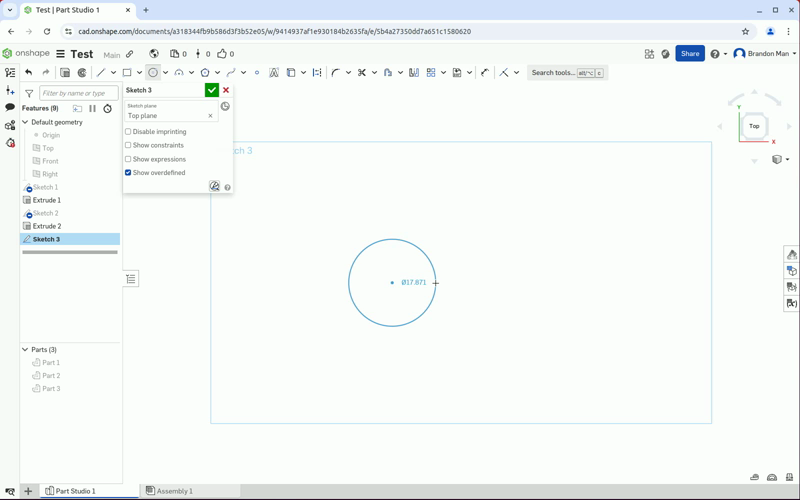
click(435, 282)
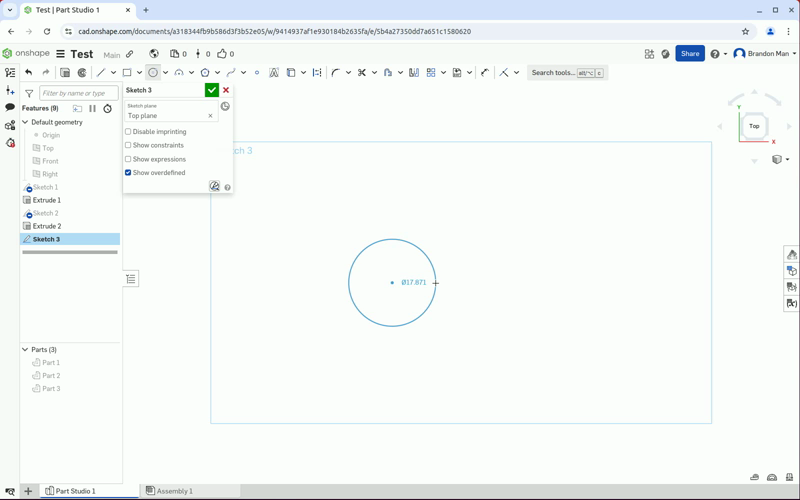
key(esc)
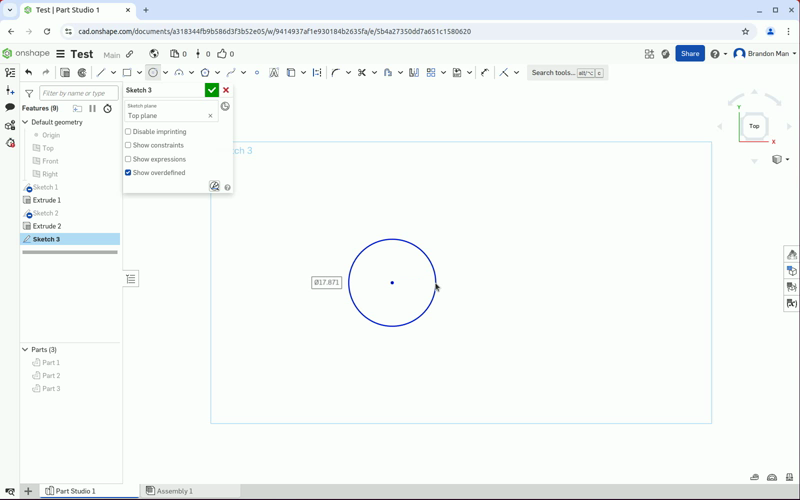
key(c)
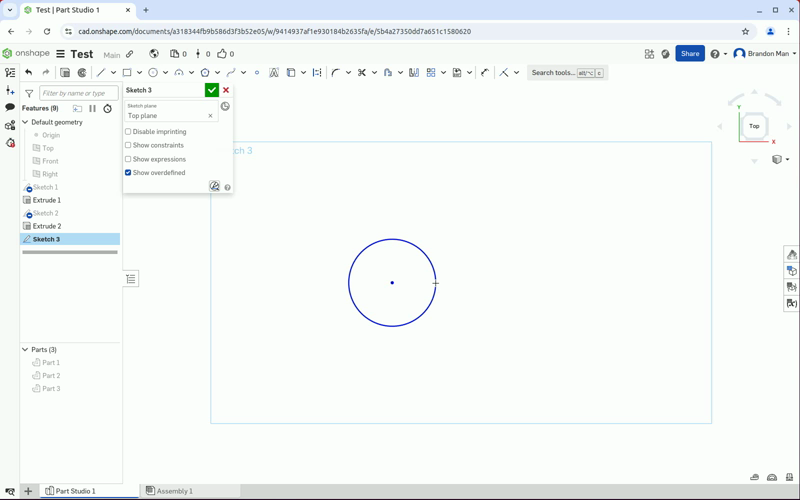
key_down(shift)
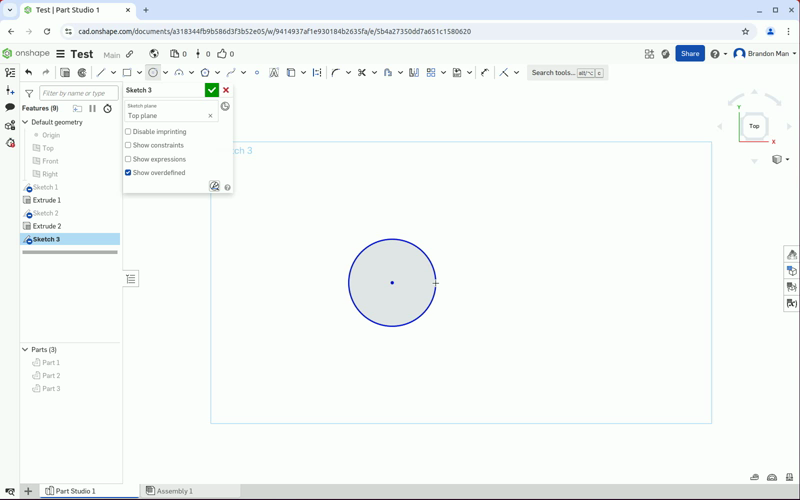
mouse_move(392, 282)
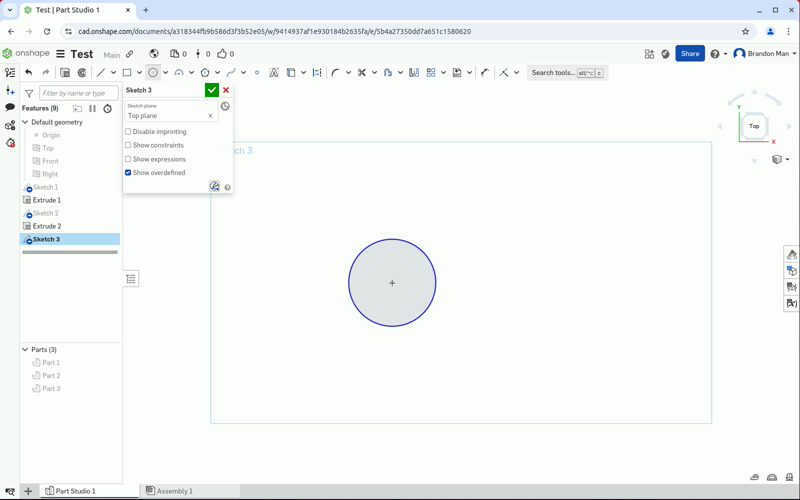
click(392, 282)
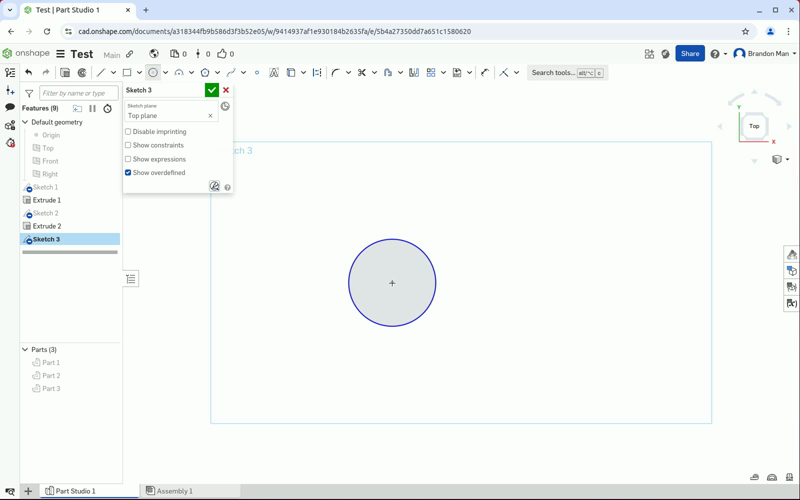
key_up(shift)
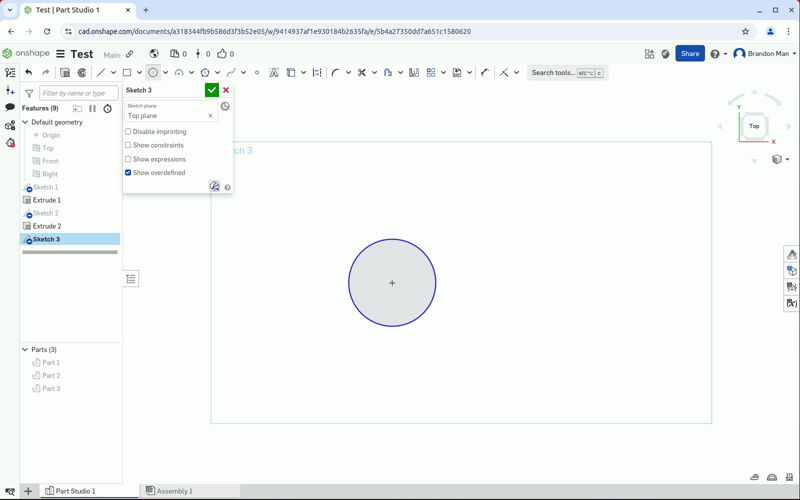
mouse_move(415, 282)
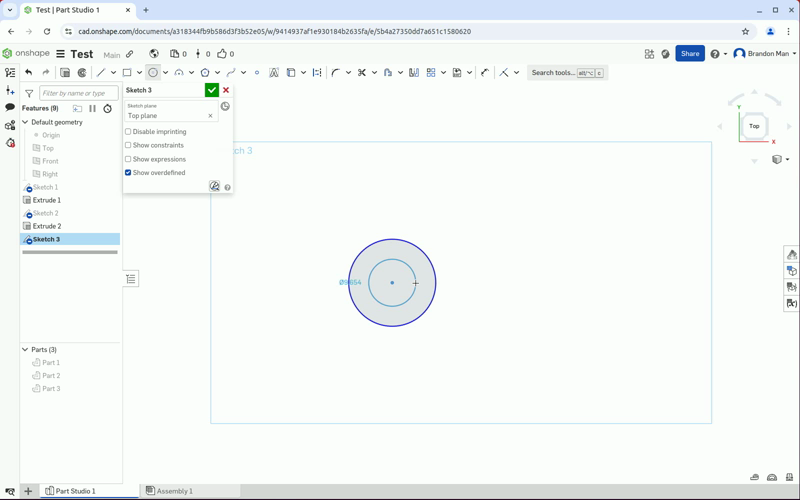
click(415, 282)
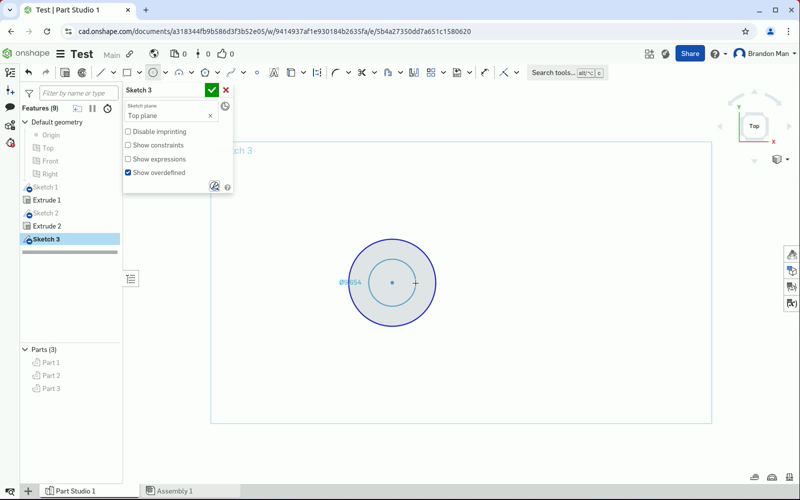
key(esc)
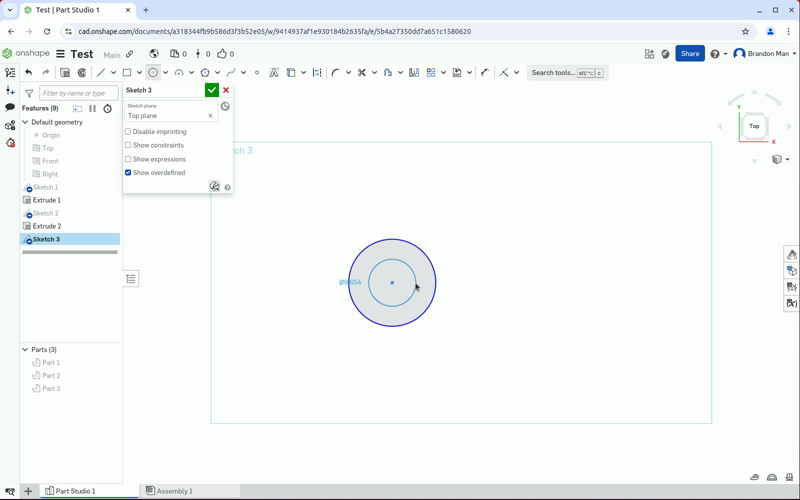
mouse_move(365, 287)
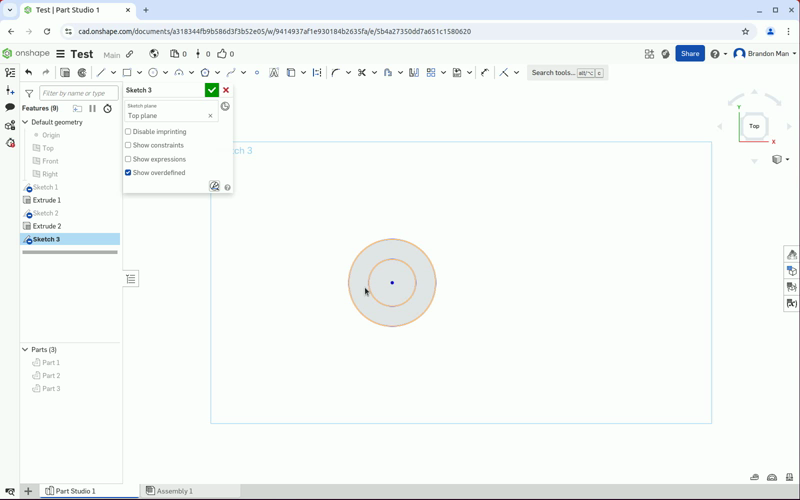
click(365, 287)
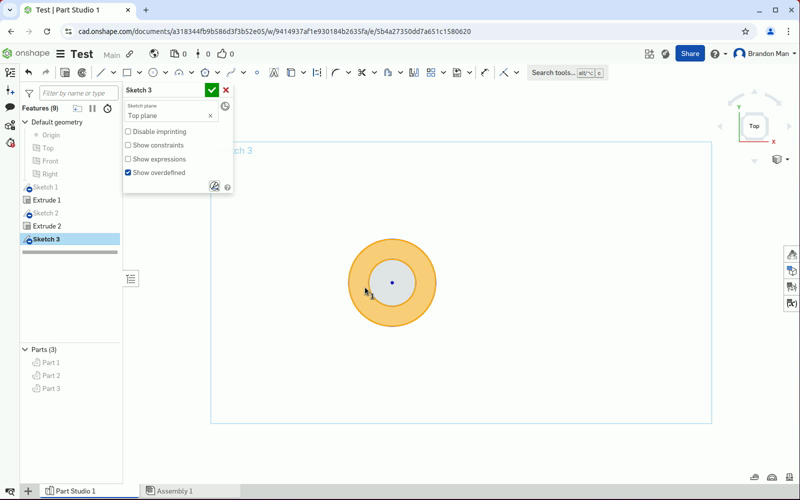
mouse_move(73, 352)
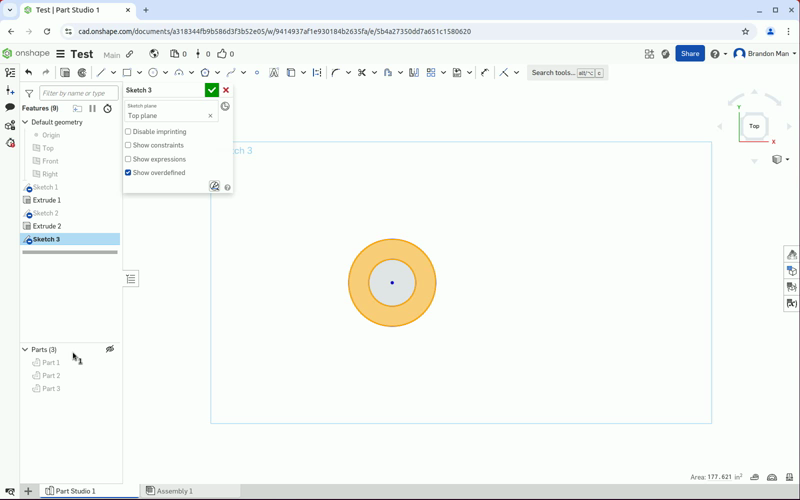
key(shift+y)
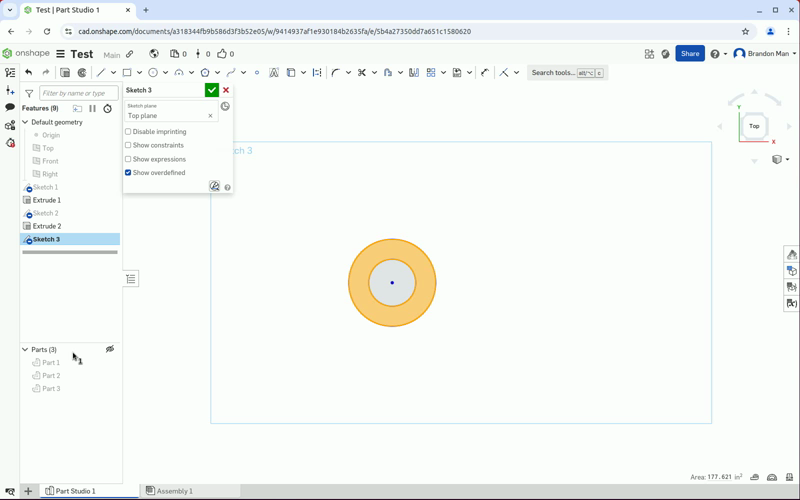
key(shift+e)
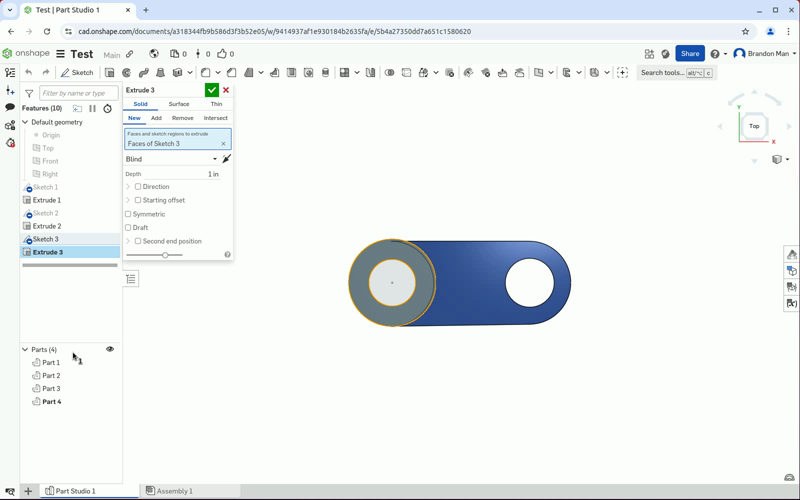
mouse_move(143, 106)
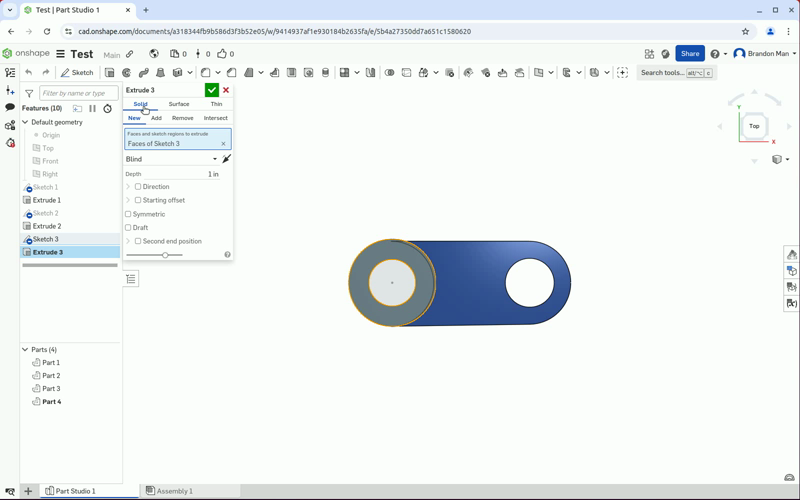
click(143, 106)
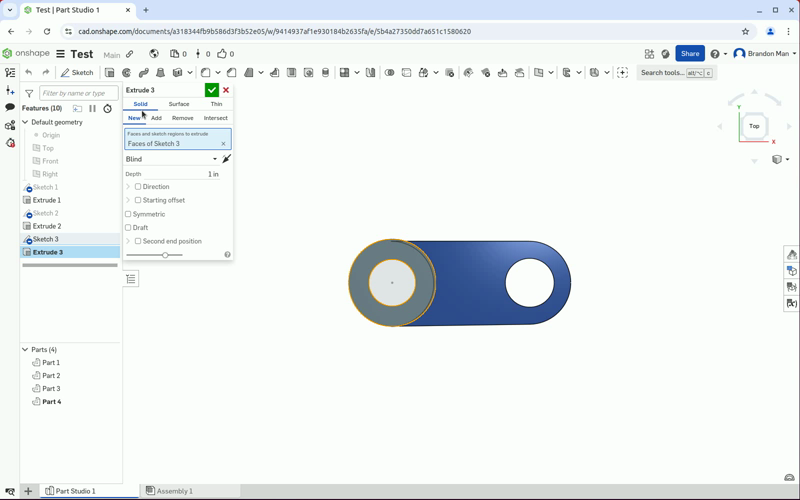
mouse_move(137, 120)
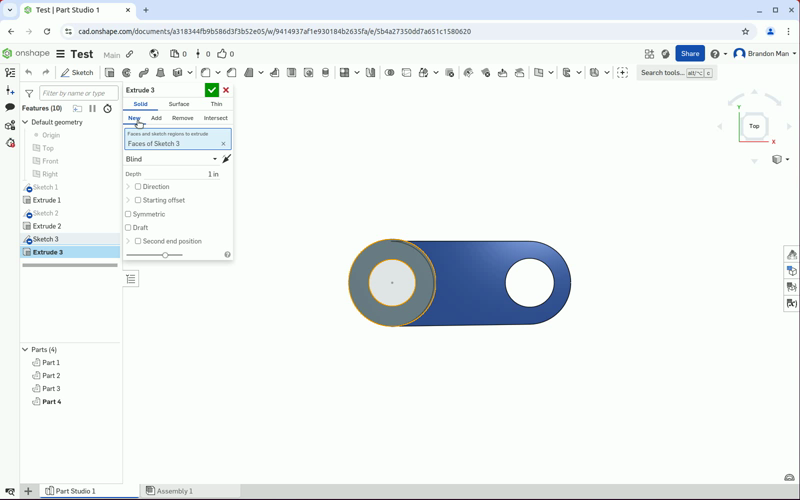
click(137, 120)
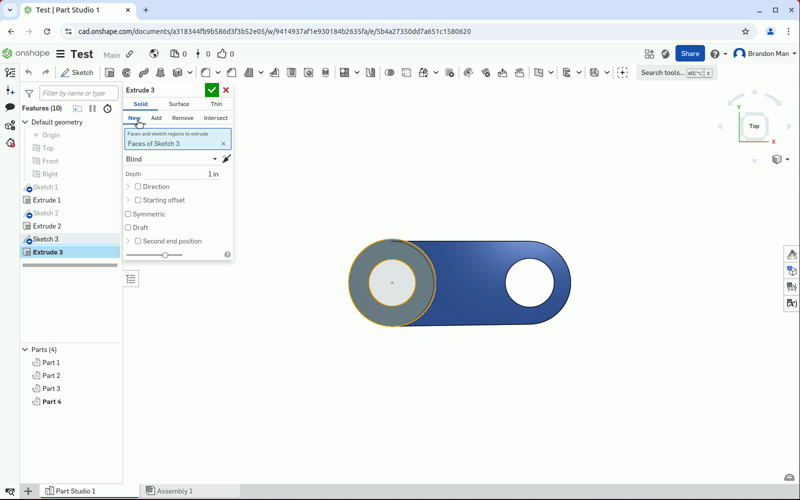
key(tab, 4)
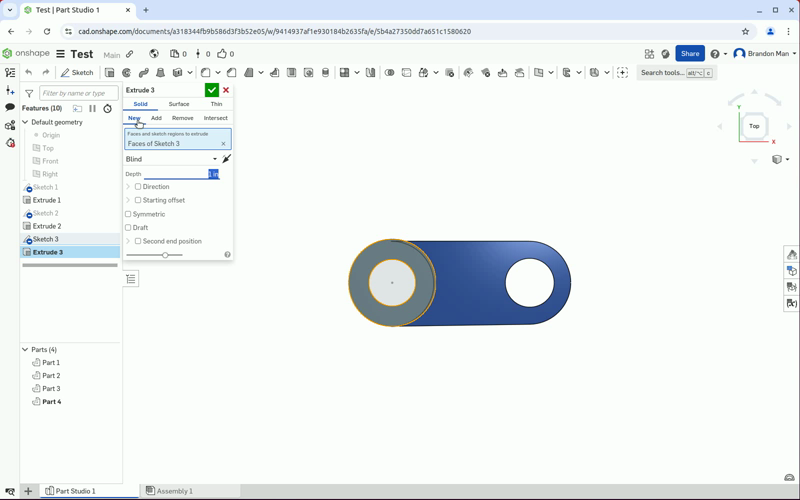
text(15.165)
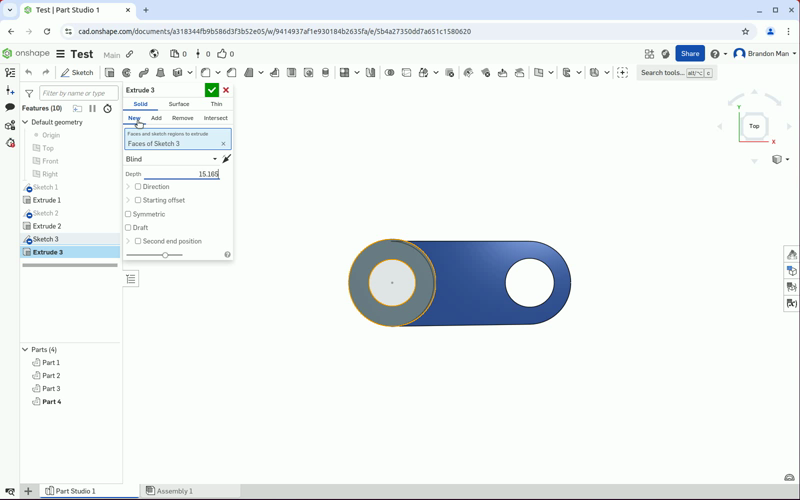
key(enter)
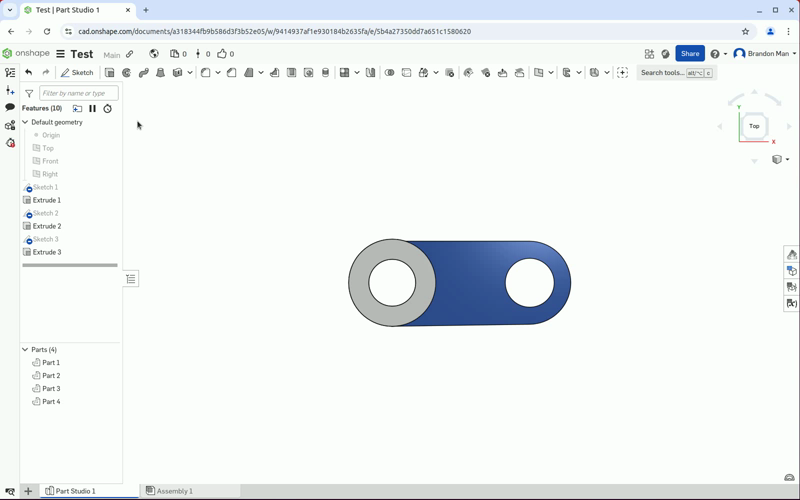
key(shift+h)
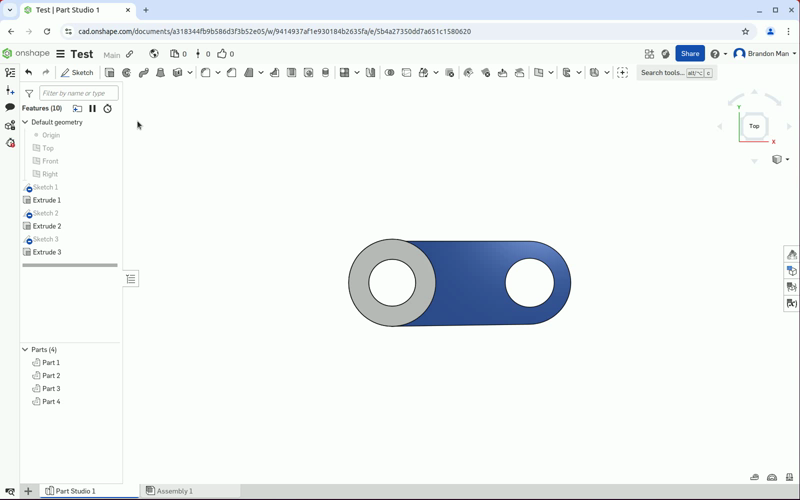
key(shift+h)
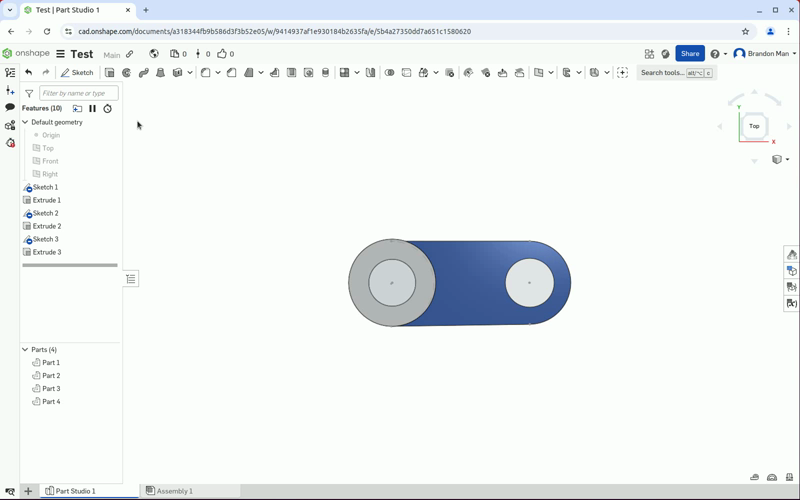
key(shift+7)
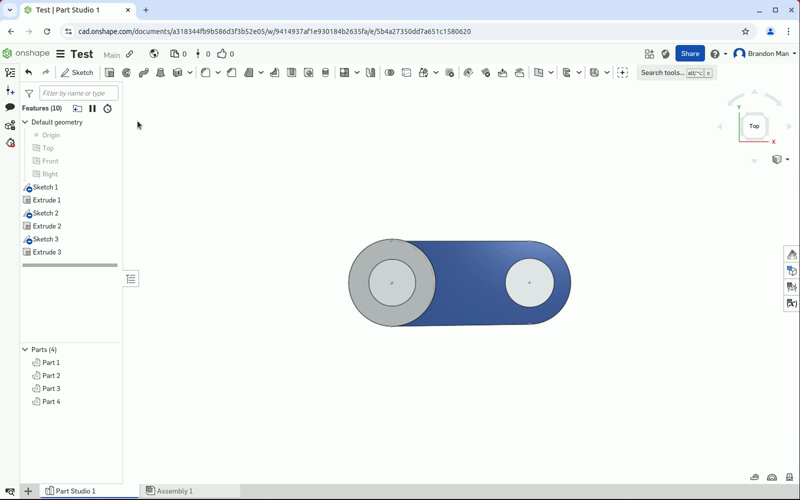
key(up, 3)
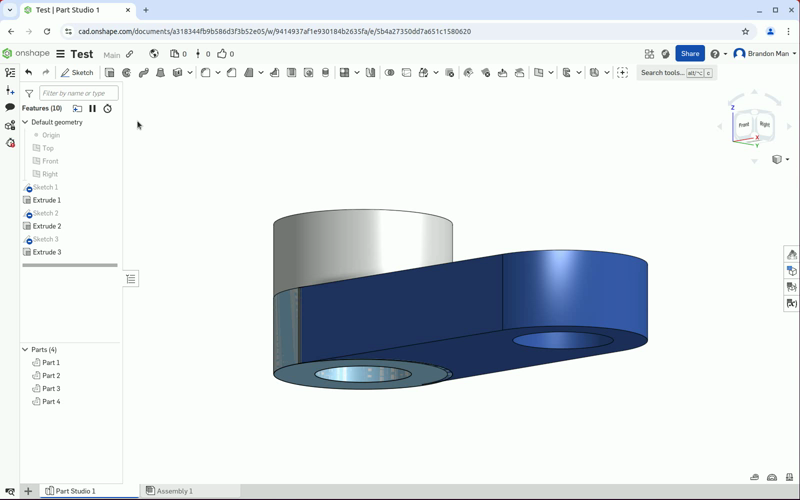
key(left, 3)
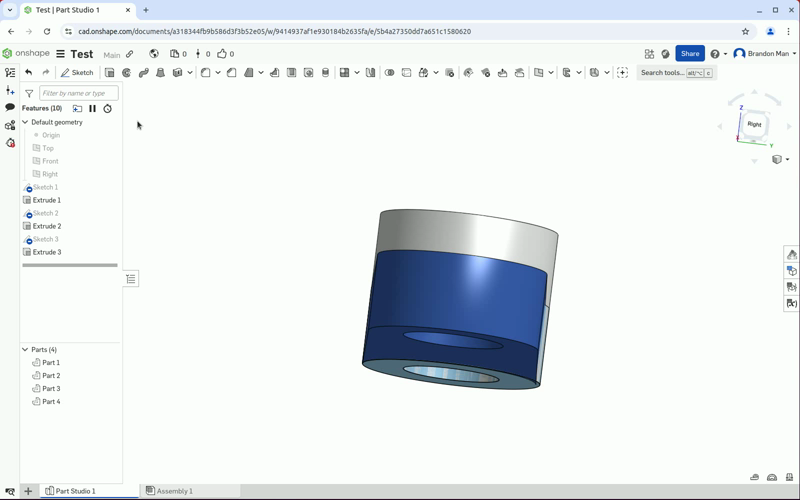
key(right, 3)
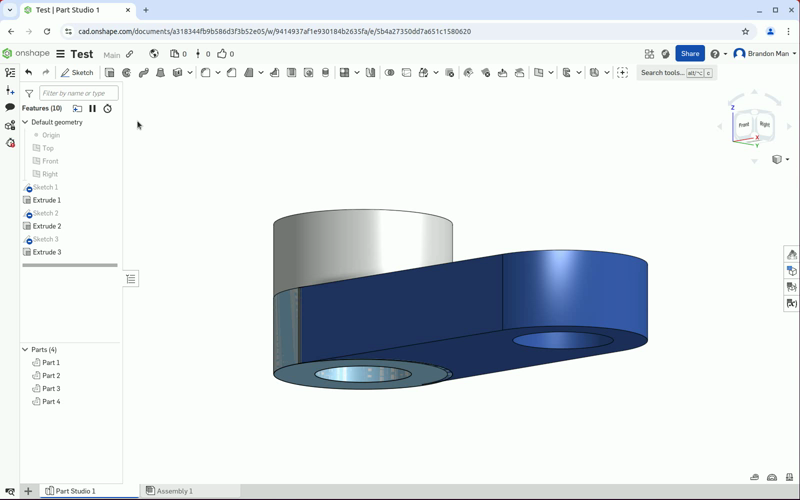
key(down, 3)
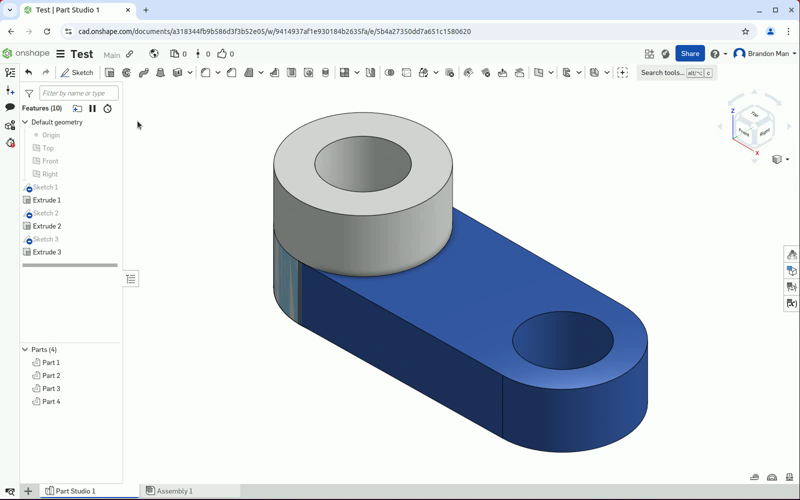
mouse_move(73, 189)
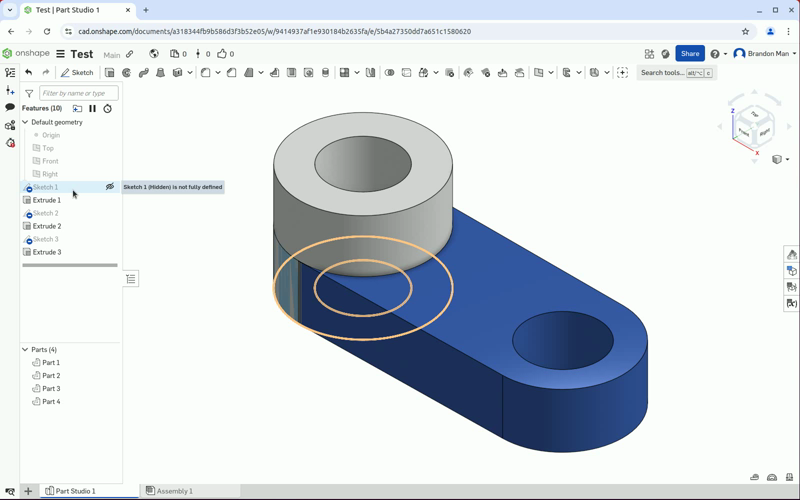
click(73, 189)